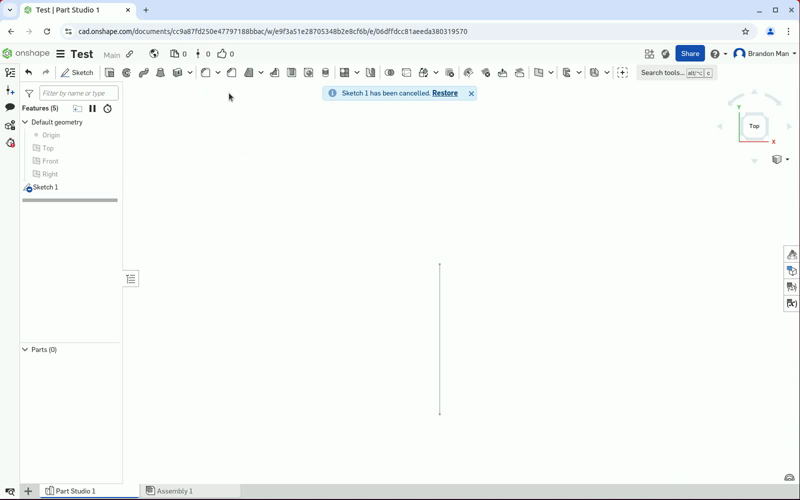
key(shift+h)
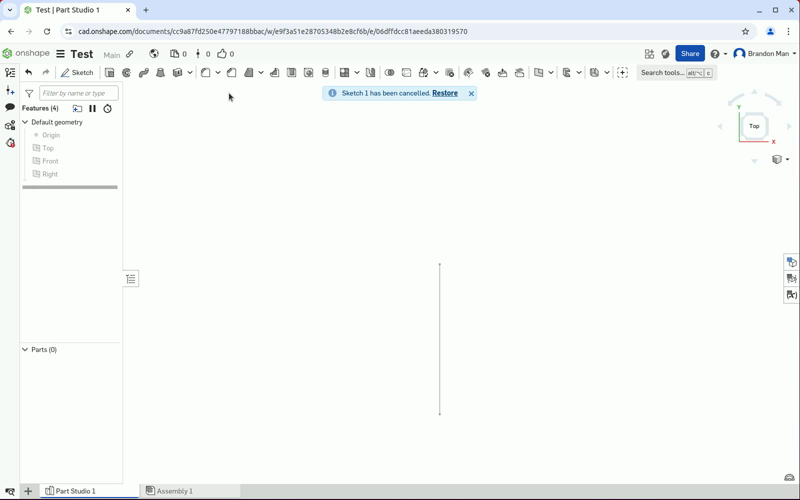
key(shift+s)
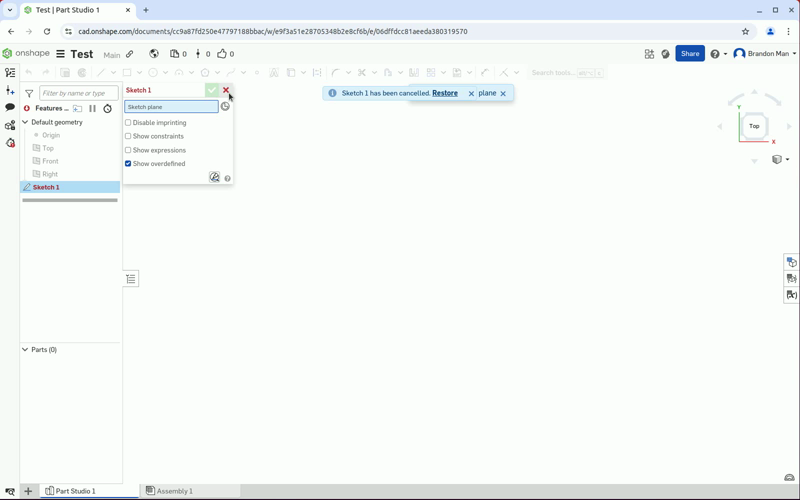
mouse_move(73, 150)
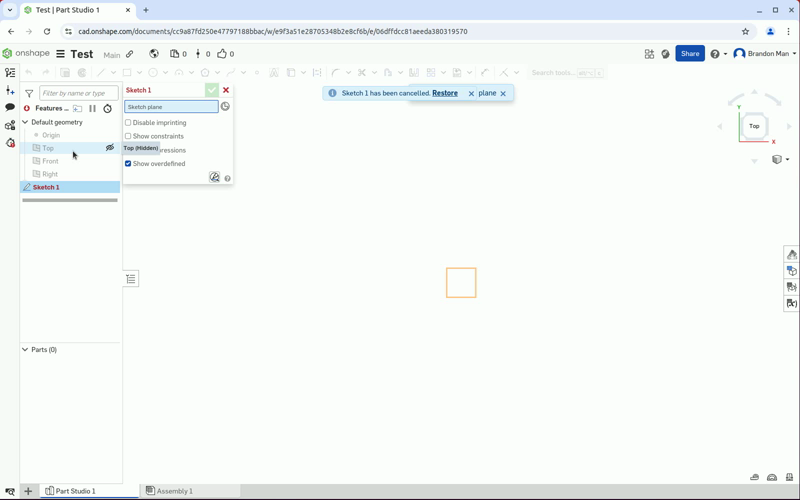
click(73, 150)
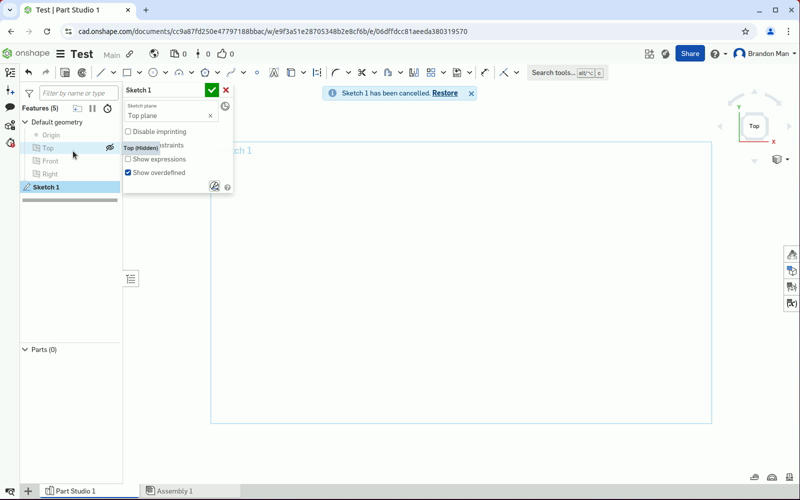
mouse_move(73, 352)
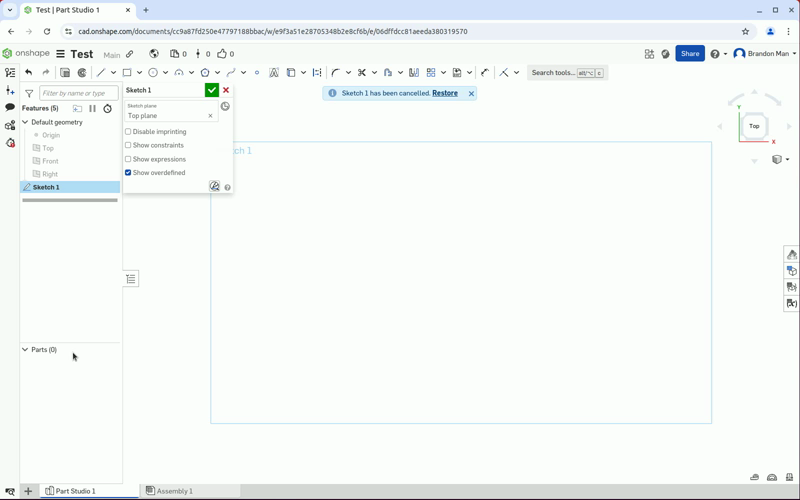
key(y)
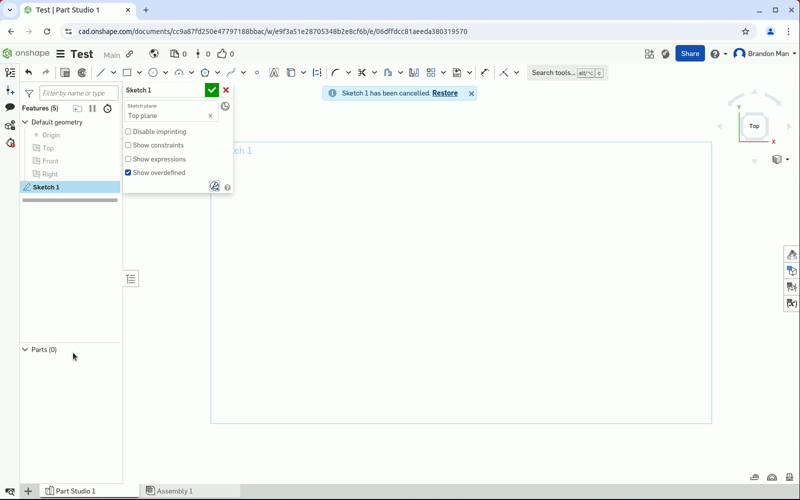
key(c)
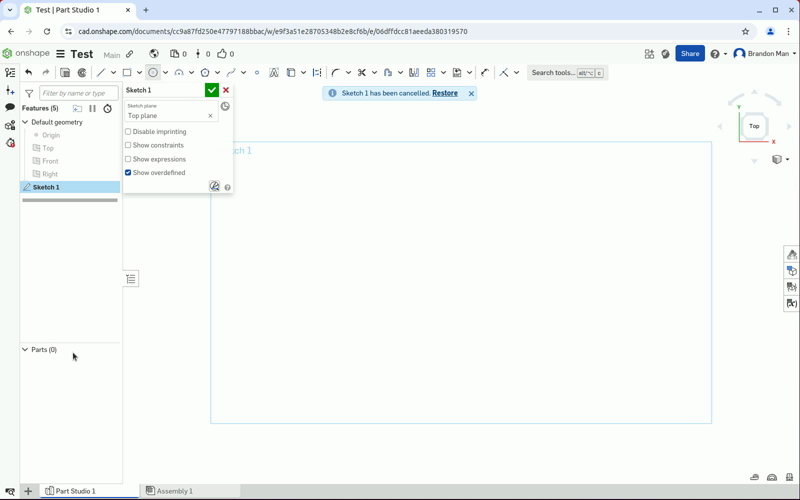
key_down(shift)
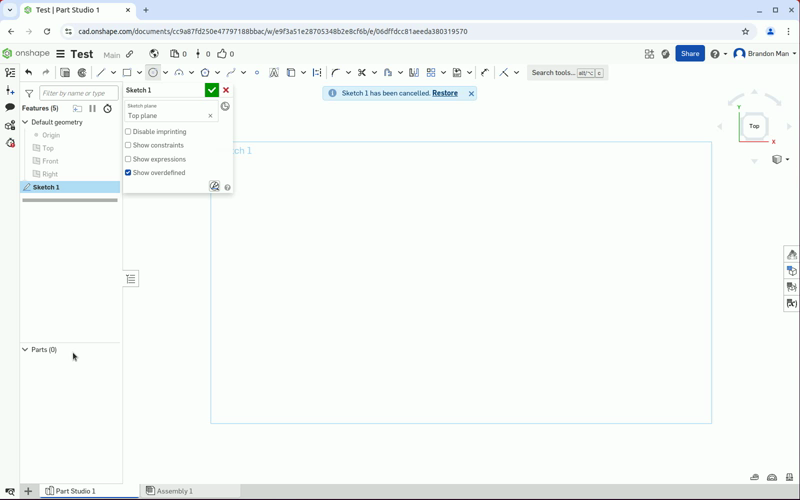
mouse_move(461, 282)
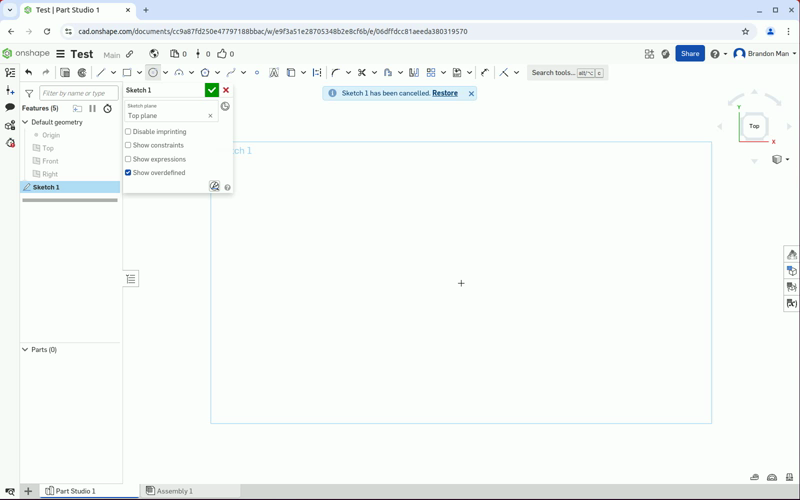
click(461, 282)
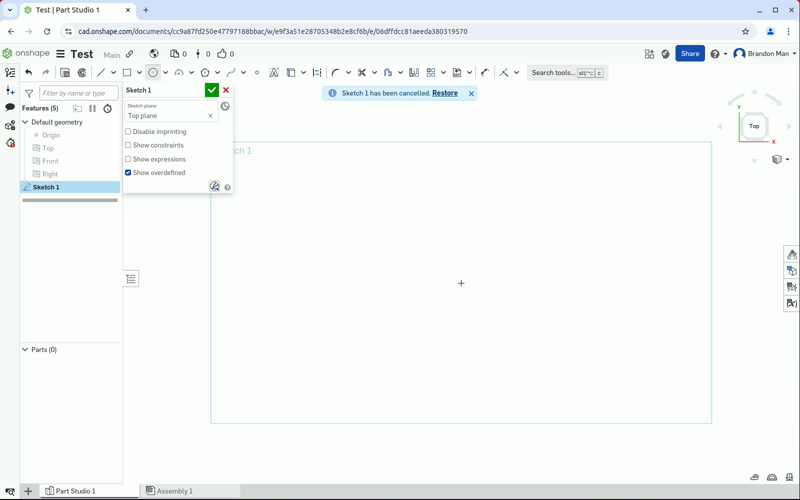
key_up(shift)
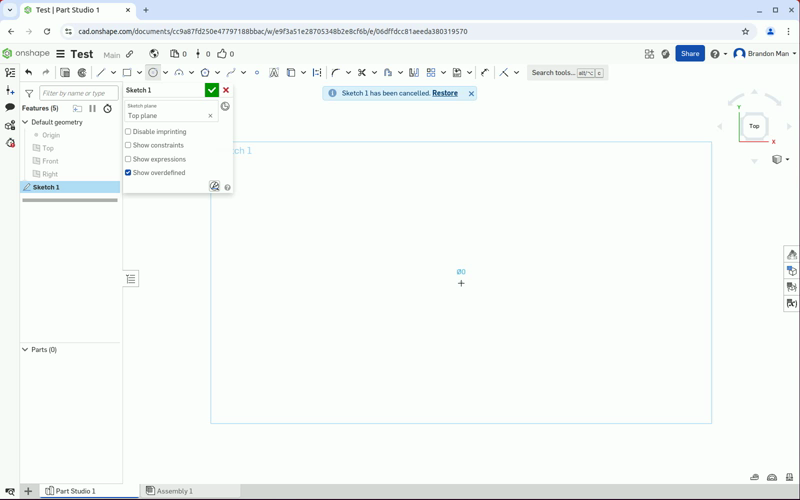
mouse_move(489, 282)
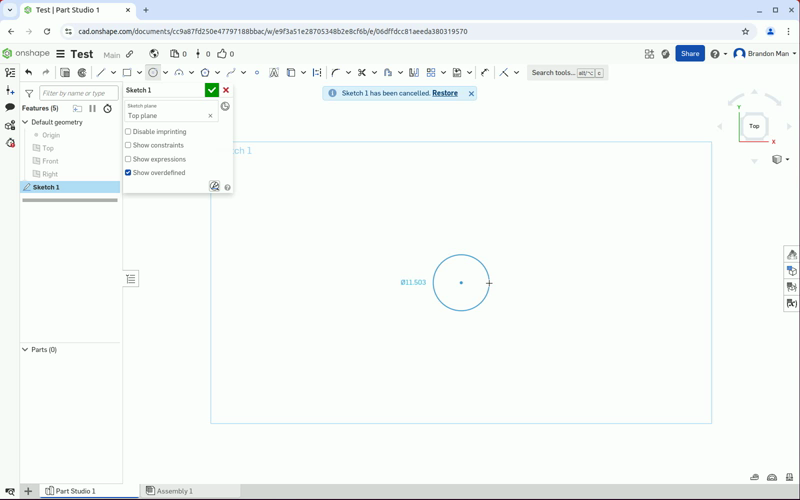
click(489, 282)
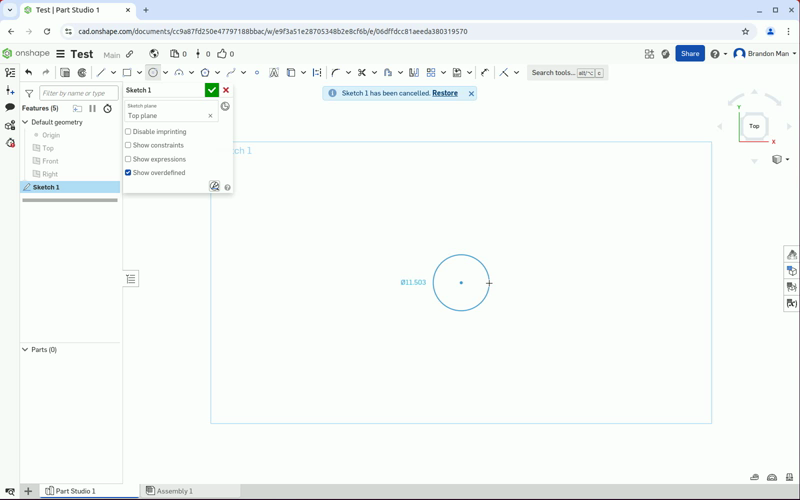
key(esc)
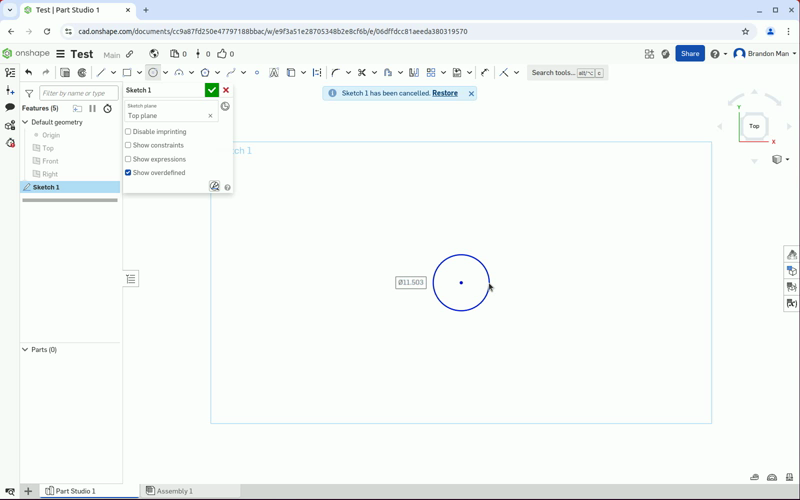
key(c)
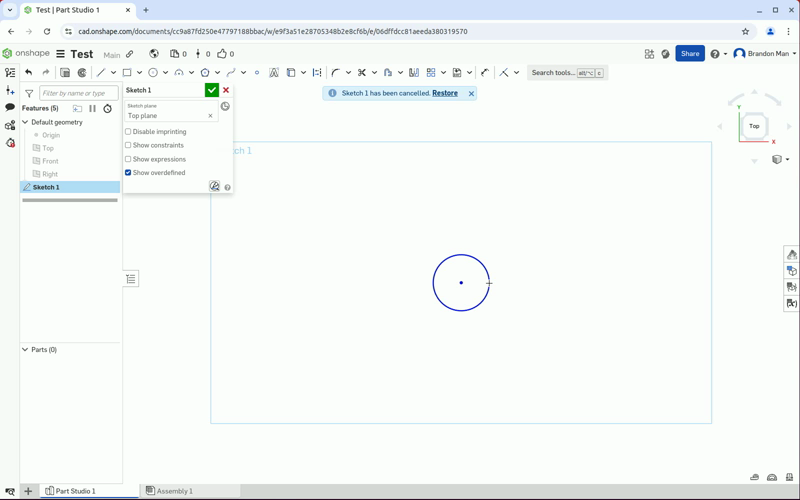
key_down(shift)
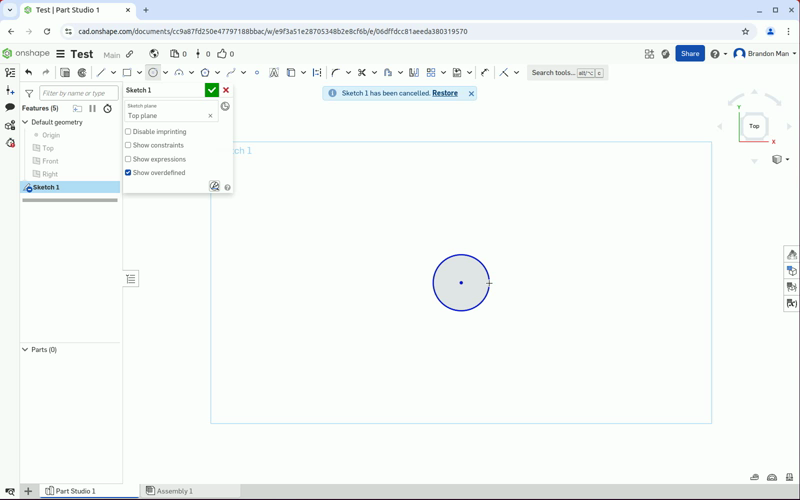
mouse_move(461, 282)
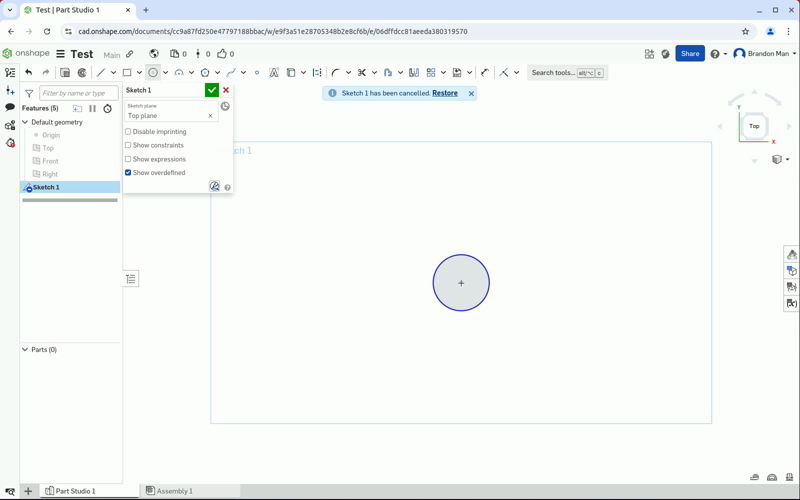
click(461, 282)
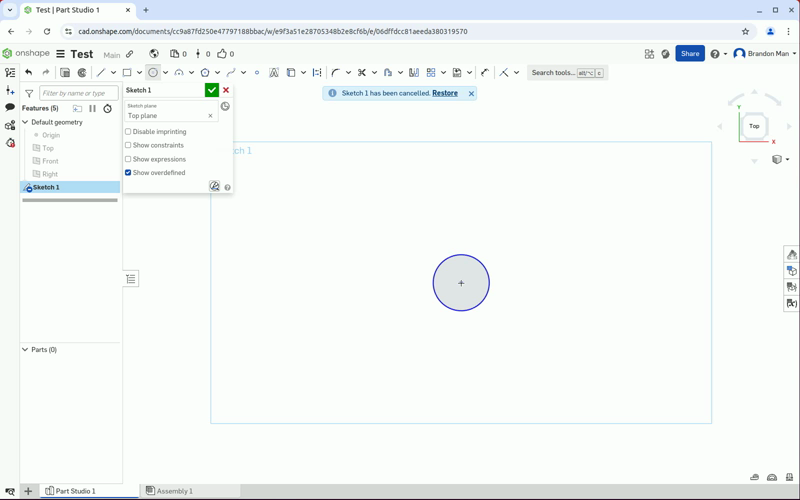
key_up(shift)
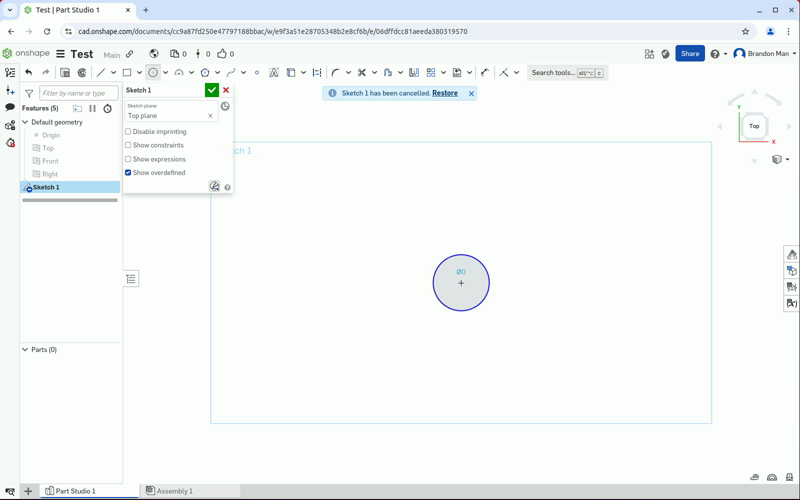
mouse_move(486, 282)
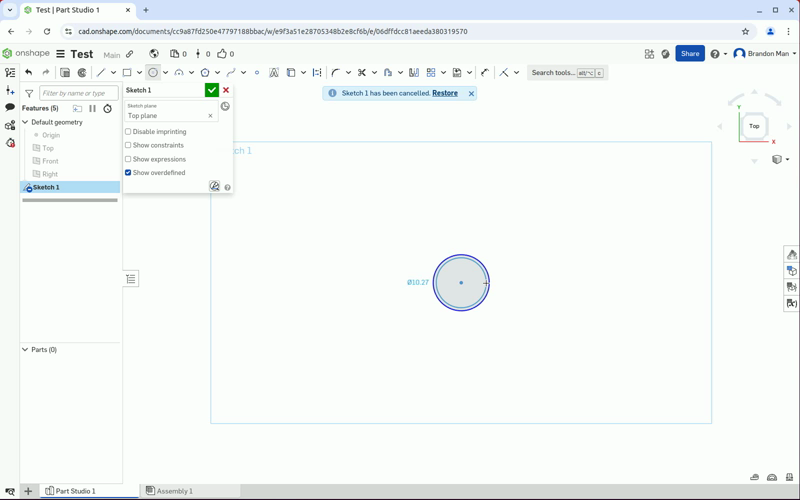
scroll(6)
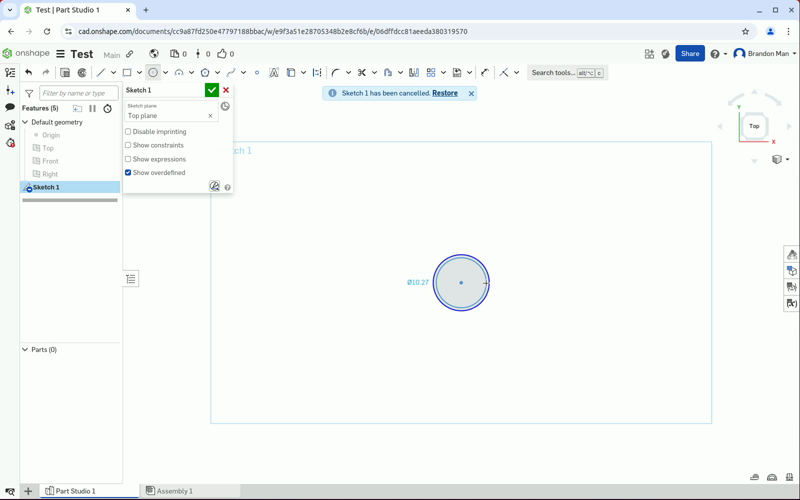
scroll(6)
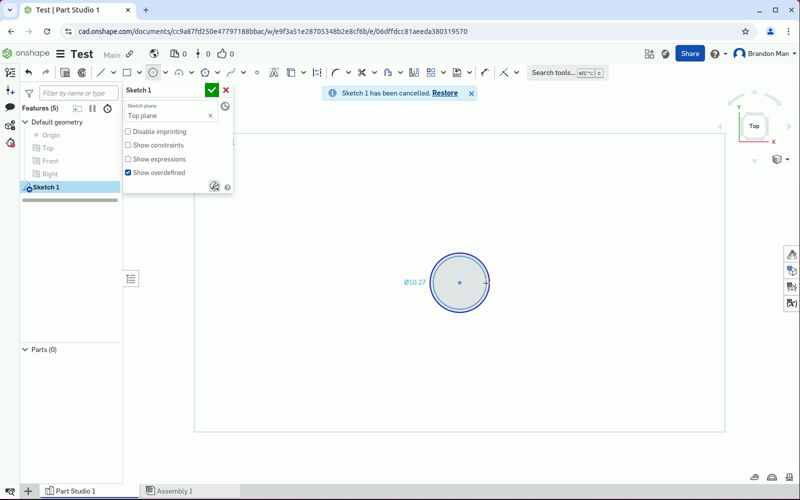
scroll(6)
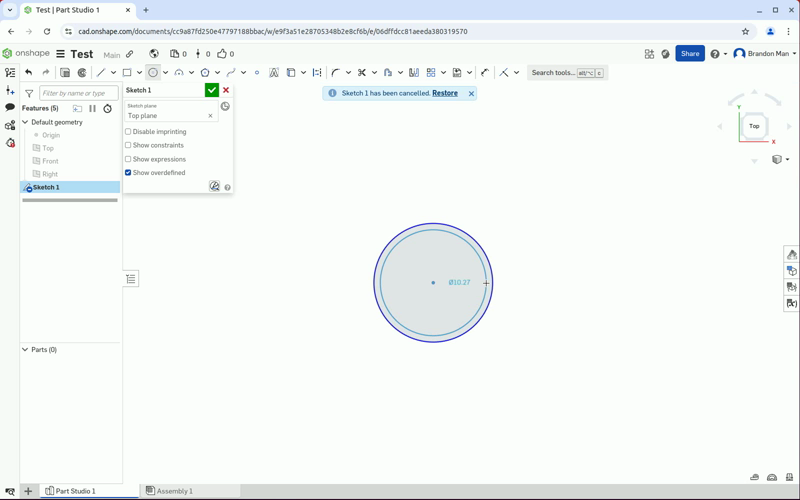
scroll(6)
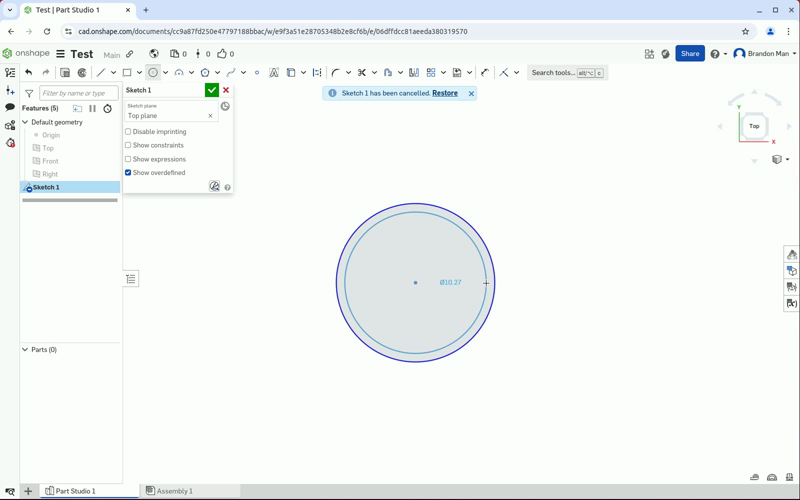
scroll(6)
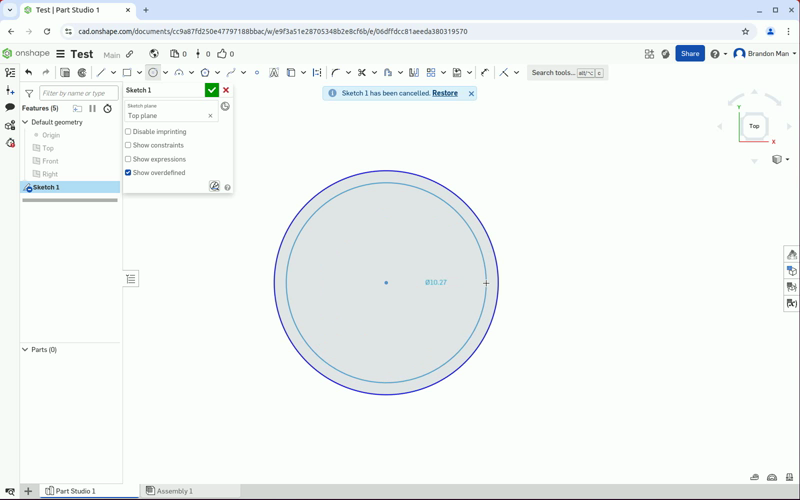
scroll(6)
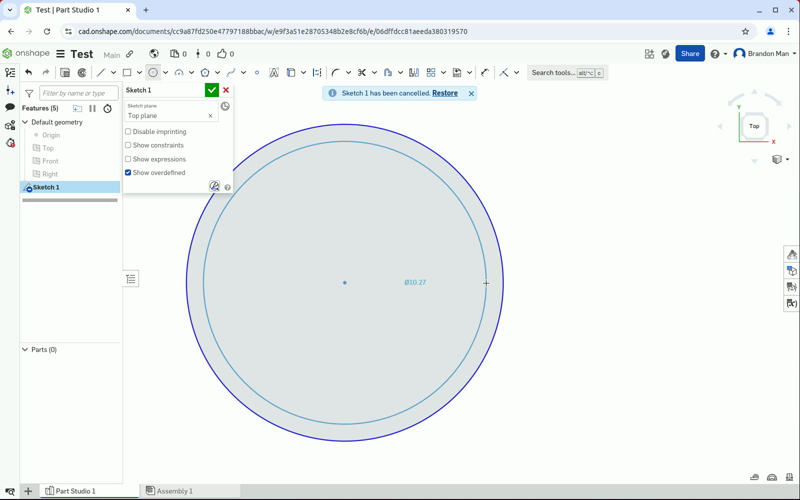
scroll(6)
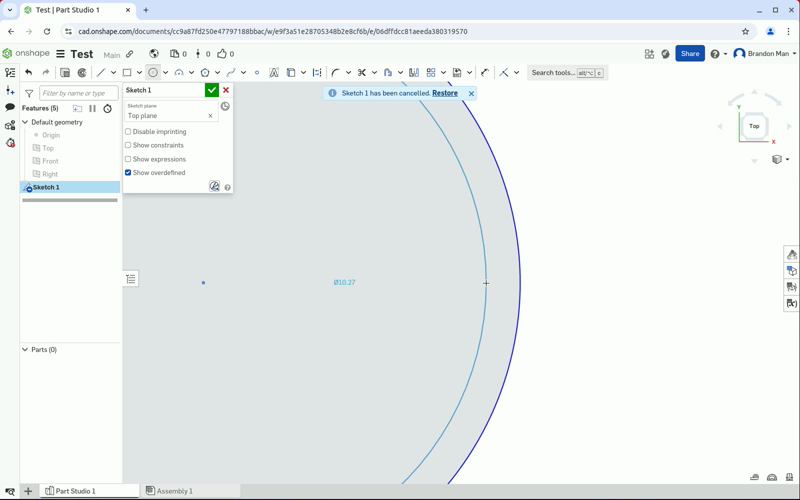
click(486, 282)
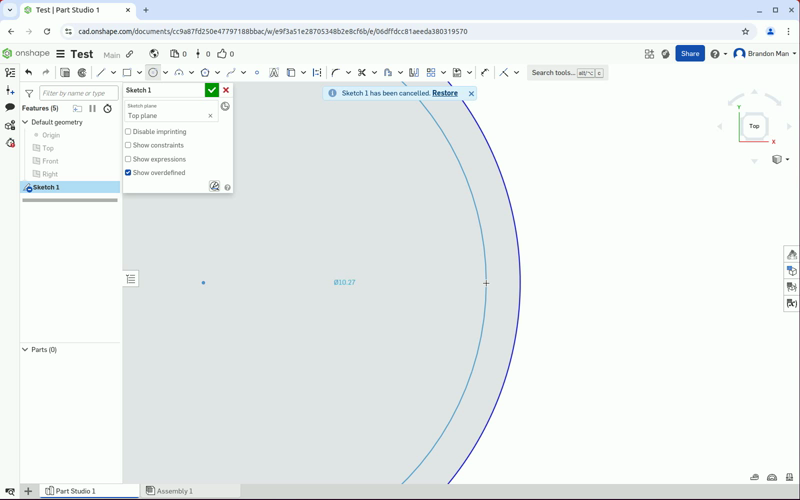
scroll(-6)
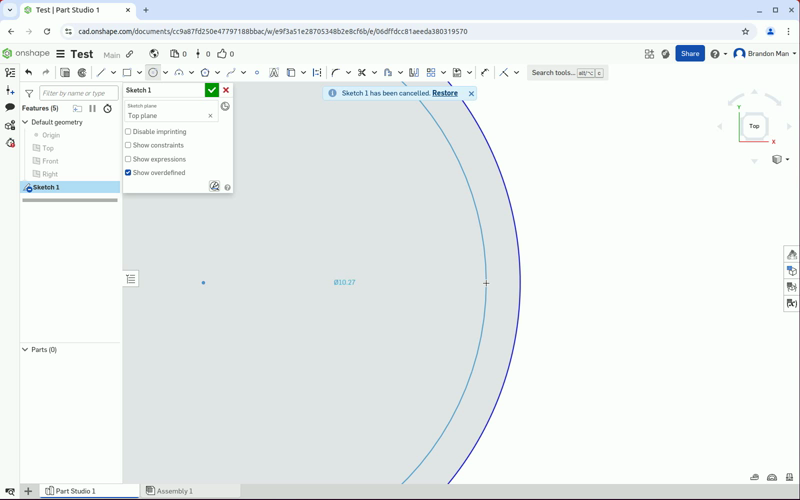
scroll(-6)
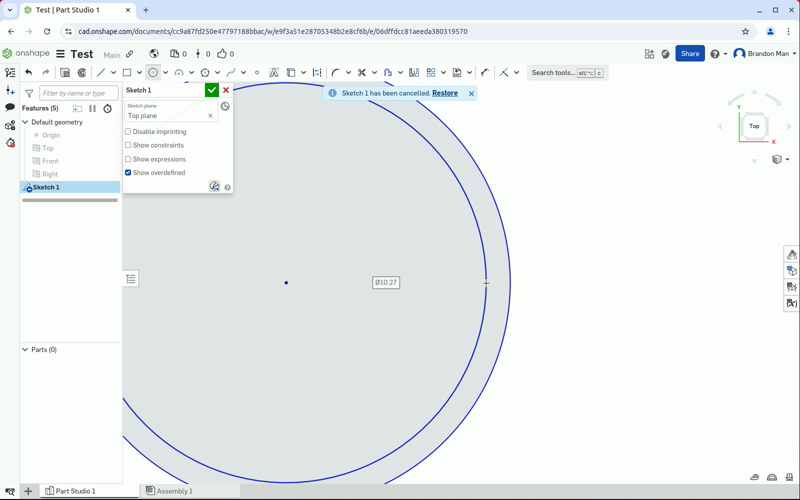
scroll(-6)
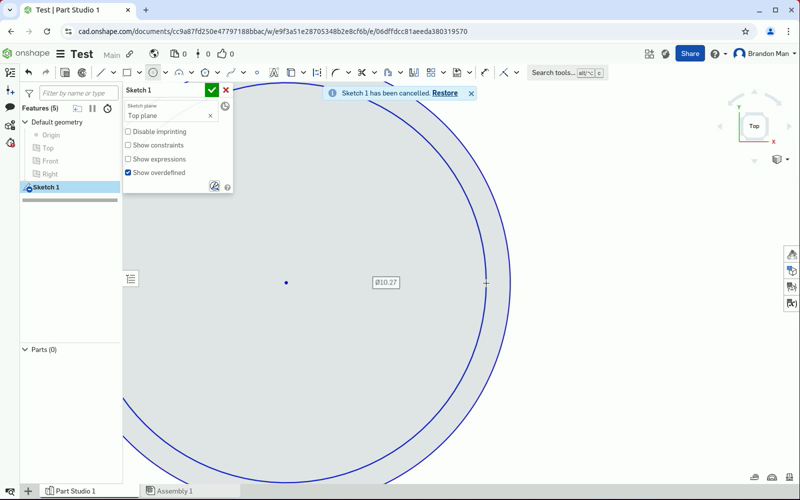
scroll(-6)
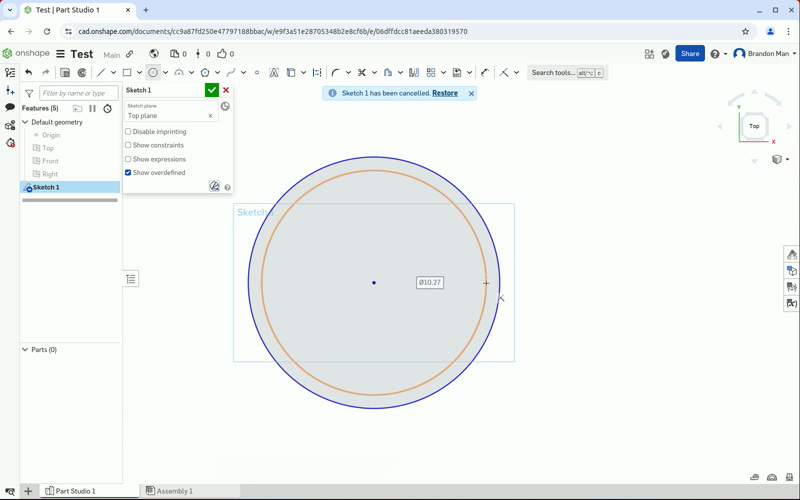
scroll(-6)
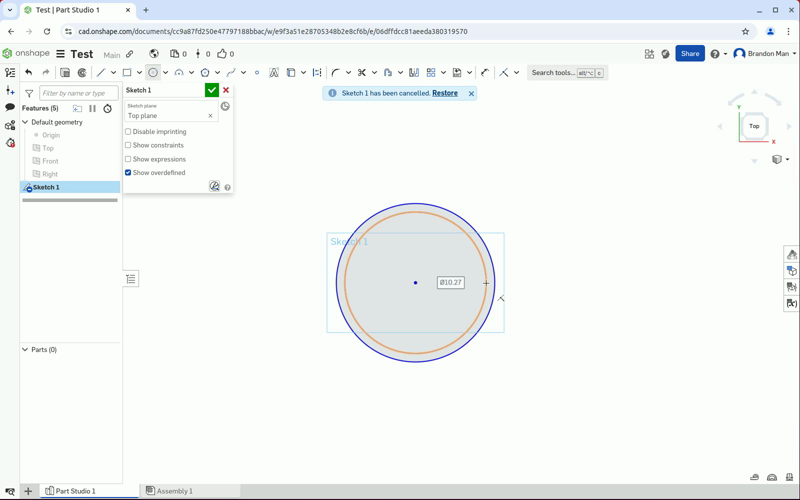
scroll(-6)
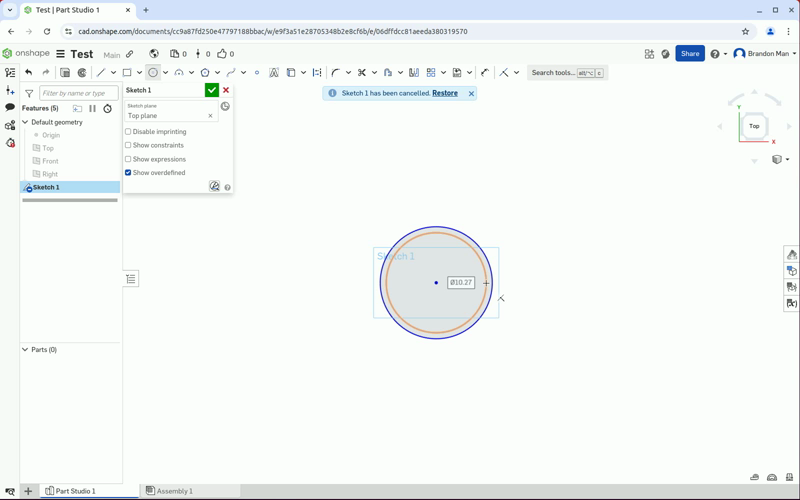
scroll(-6)
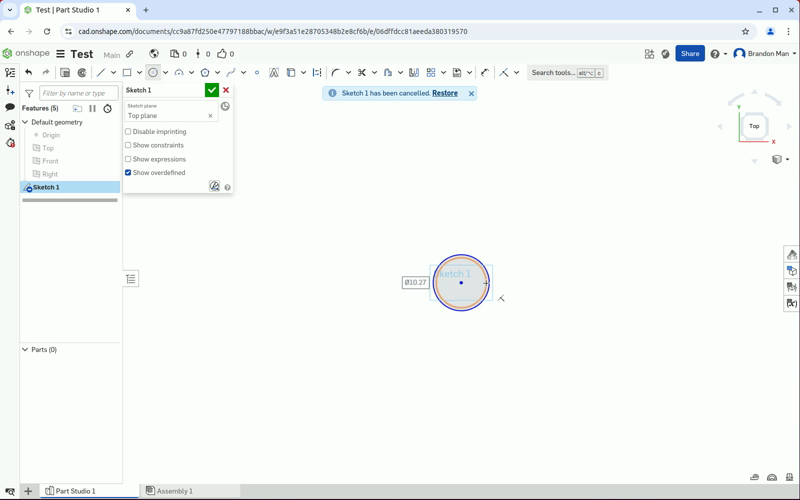
key(esc)
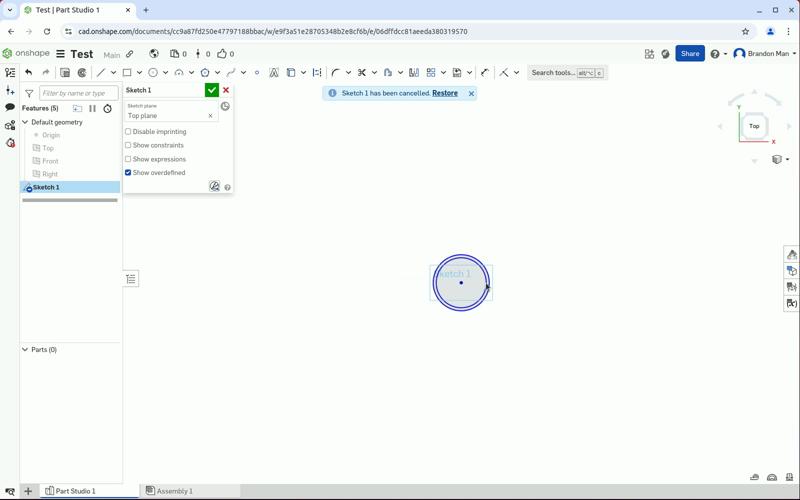
mouse_move(461, 257)
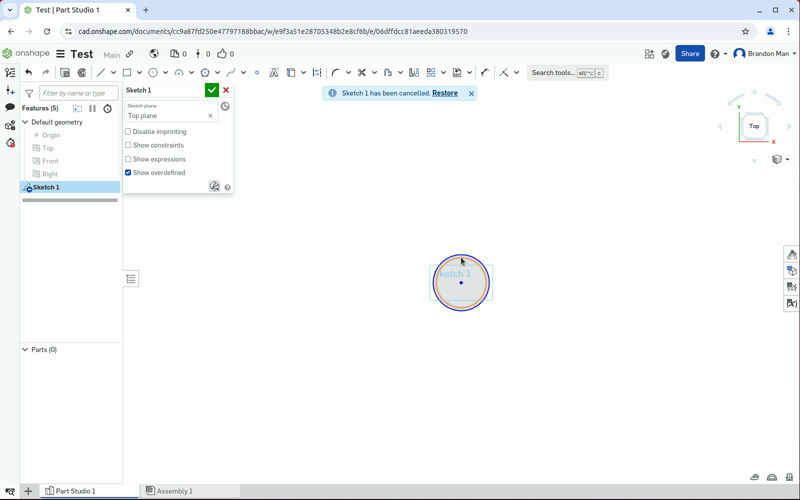
scroll(6)
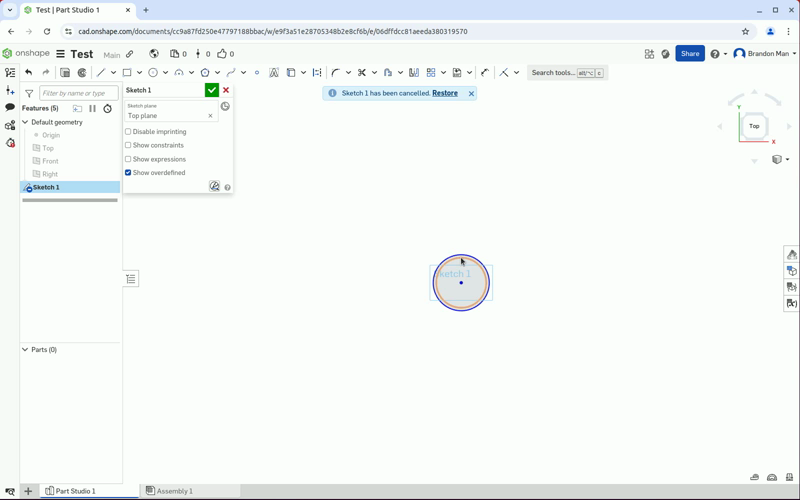
scroll(6)
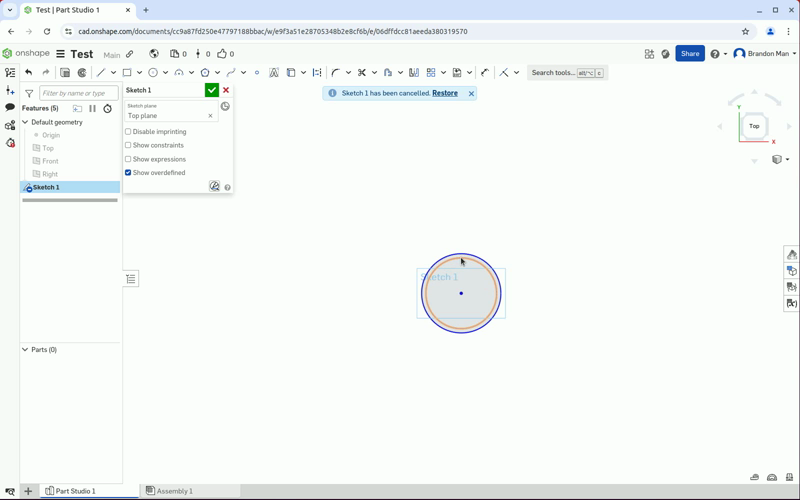
scroll(6)
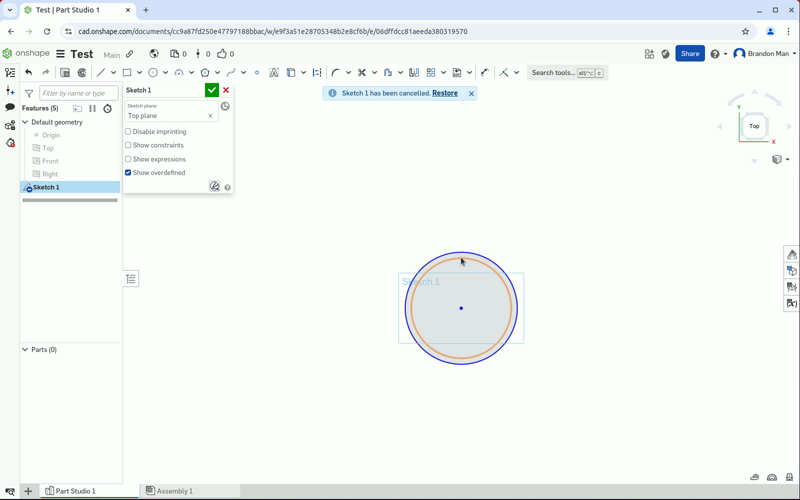
scroll(6)
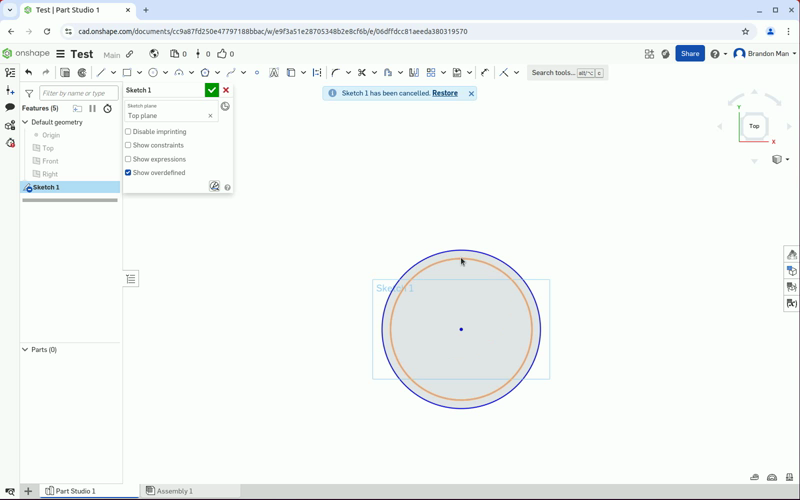
scroll(6)
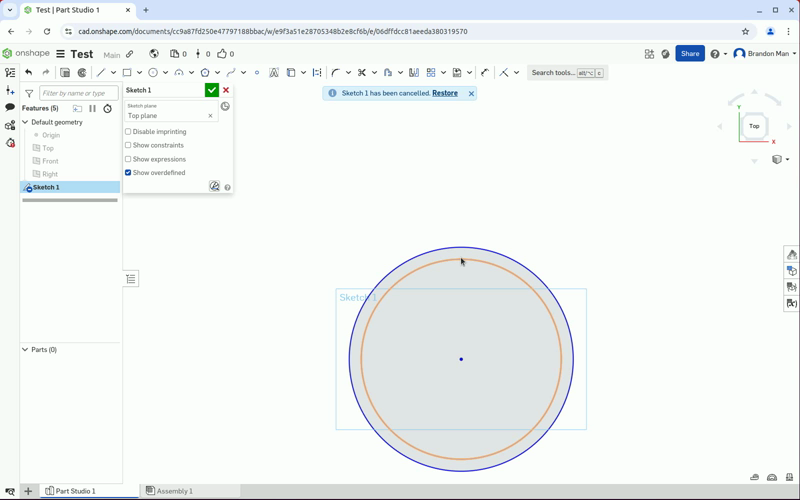
scroll(6)
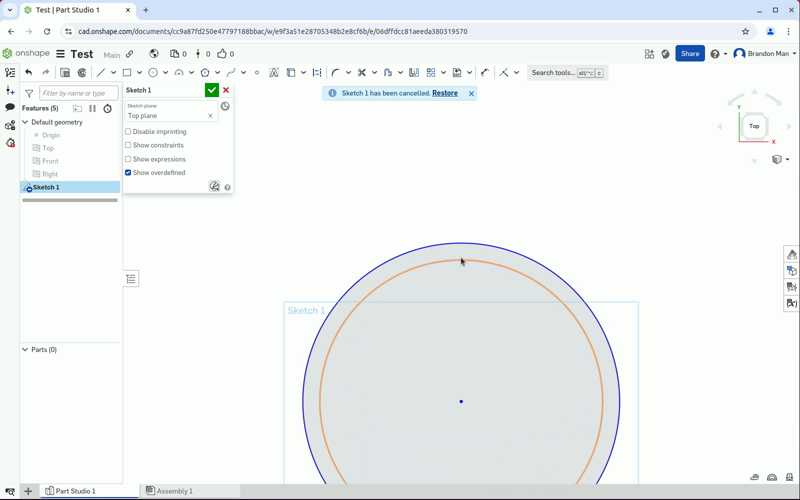
scroll(6)
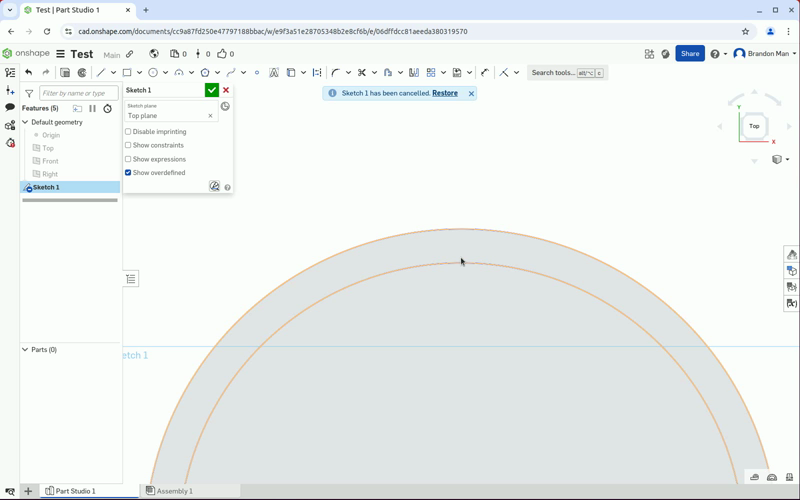
click(461, 257)
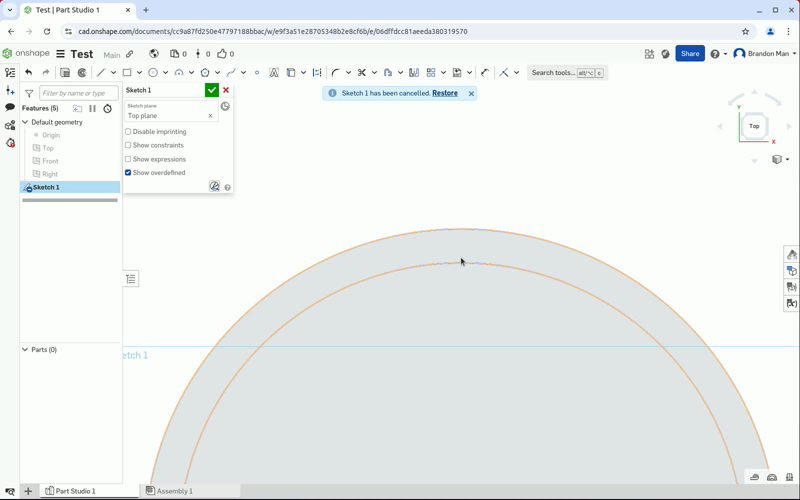
scroll(-6)
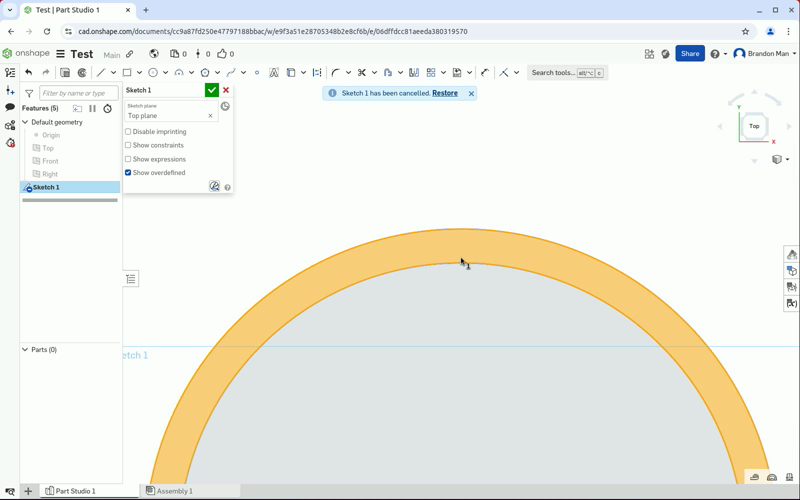
scroll(-6)
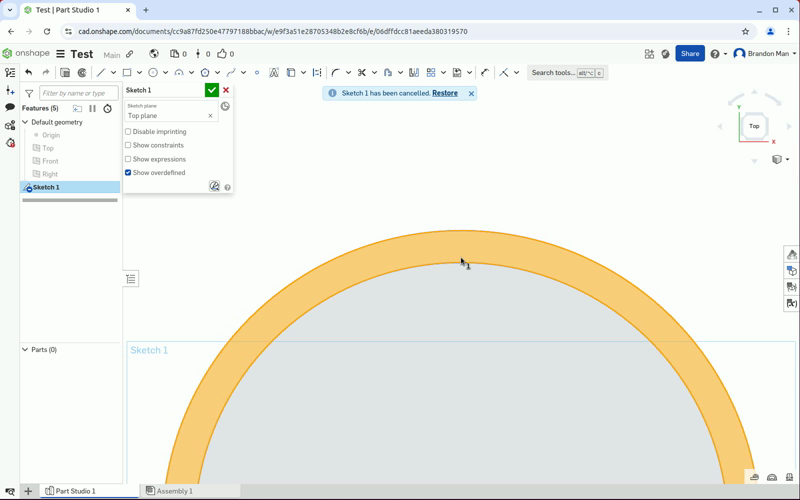
scroll(-6)
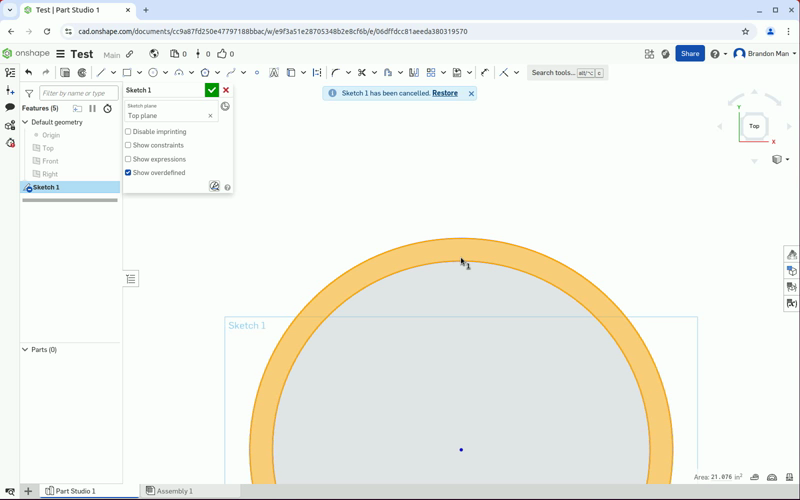
scroll(-6)
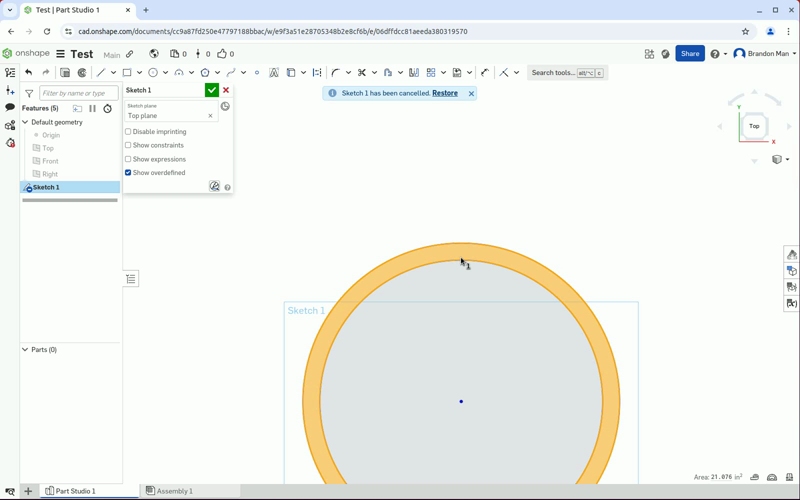
scroll(-6)
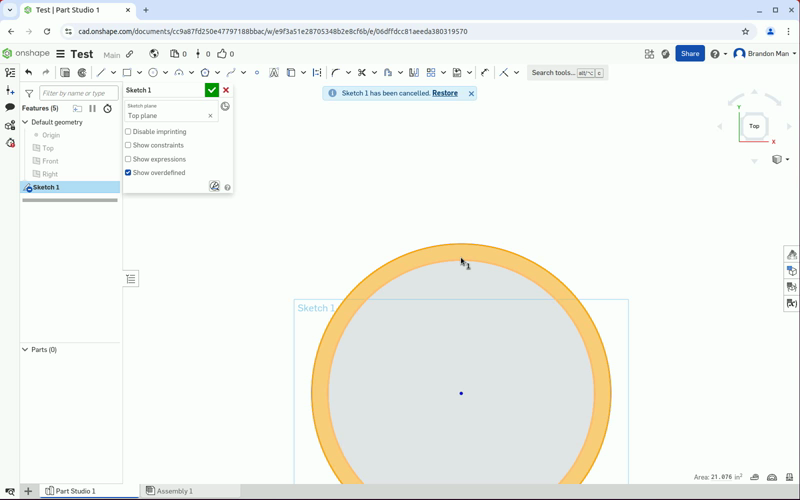
scroll(-6)
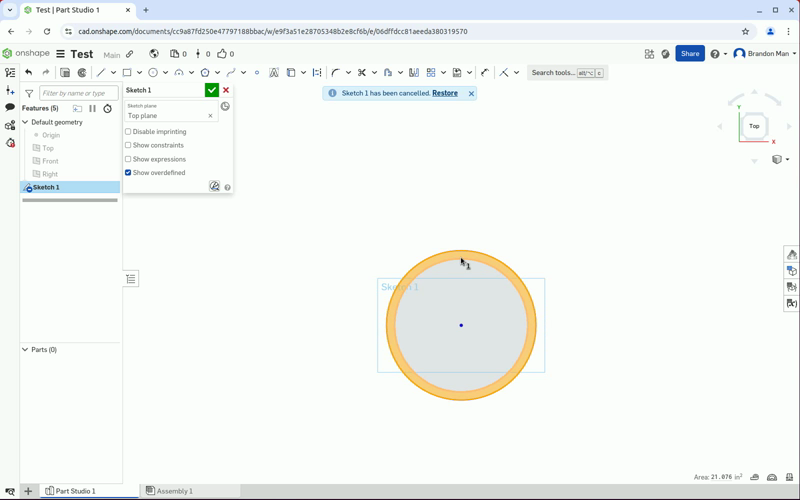
scroll(-6)
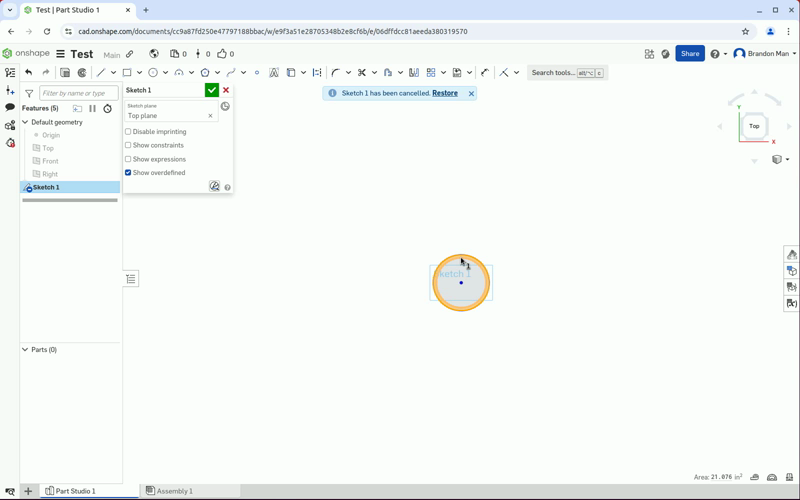
mouse_move(73, 352)
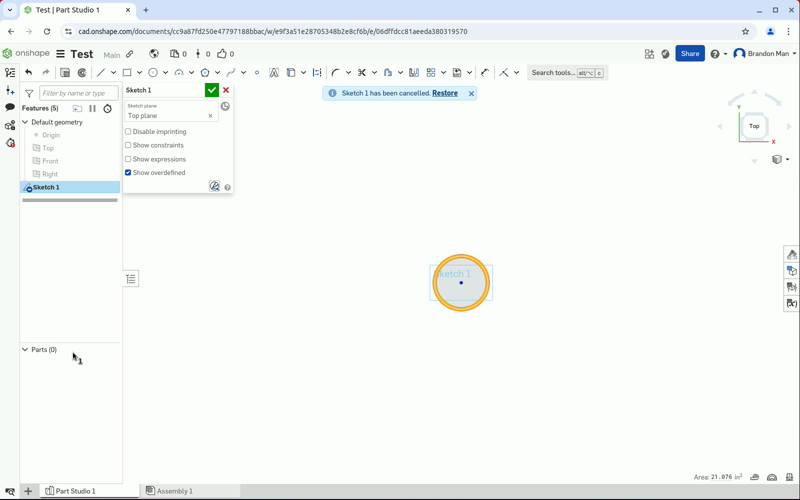
key(shift+y)
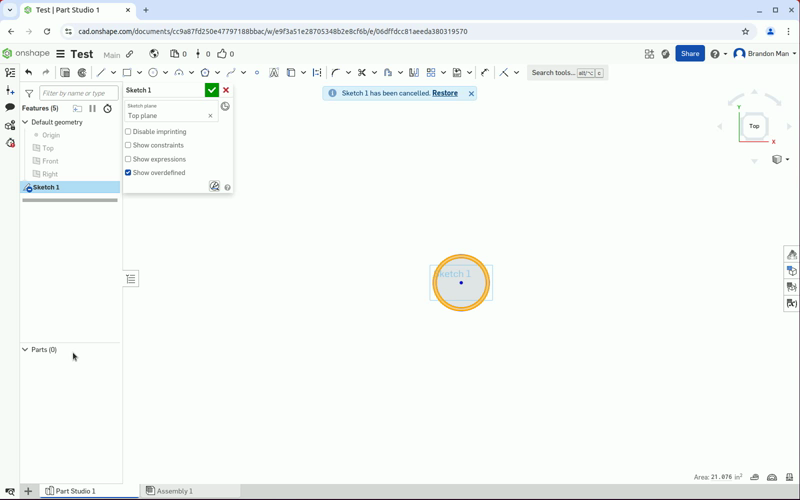
key(shift+e)
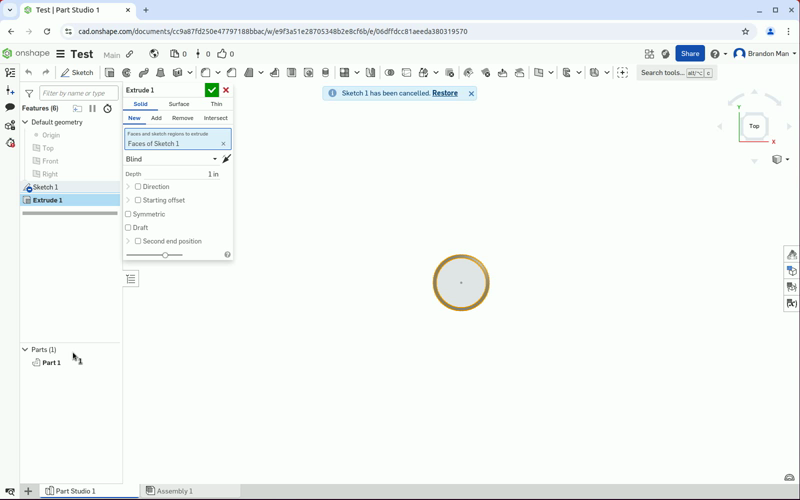
mouse_move(143, 106)
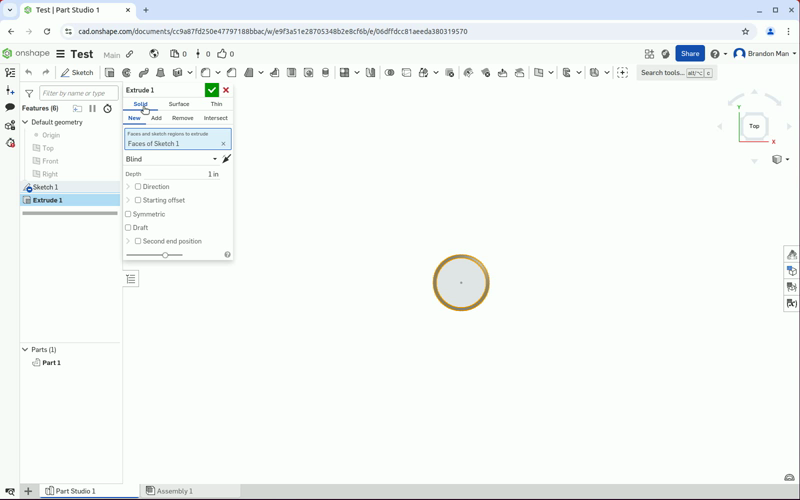
click(143, 106)
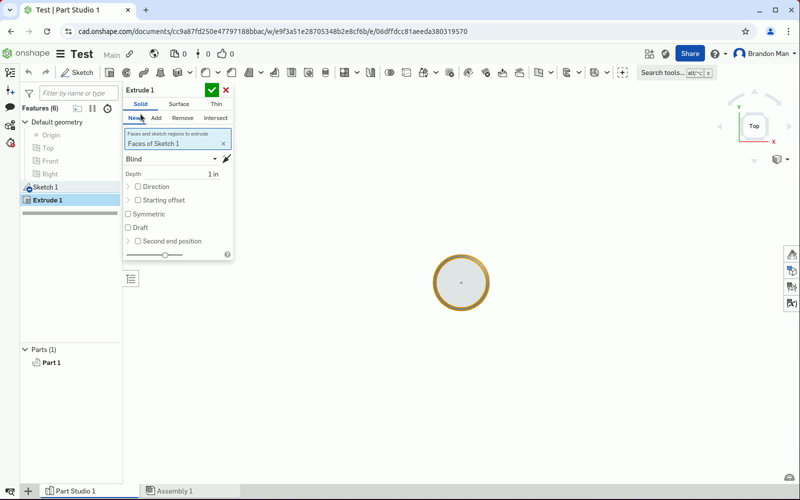
mouse_move(137, 120)
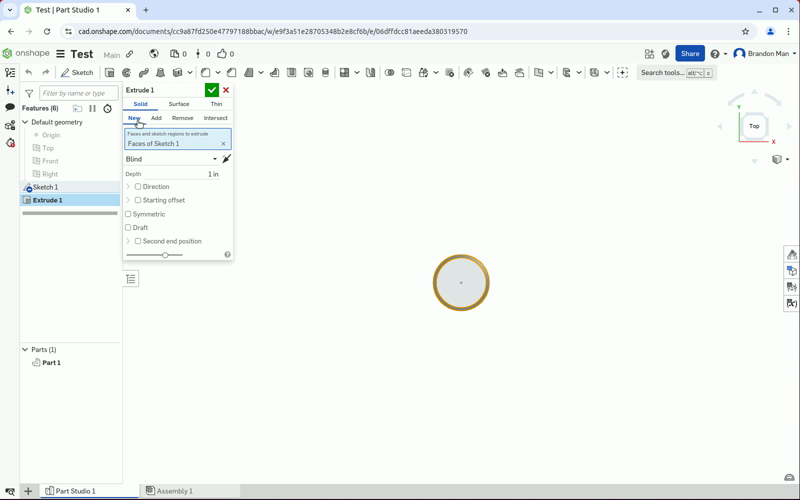
click(137, 120)
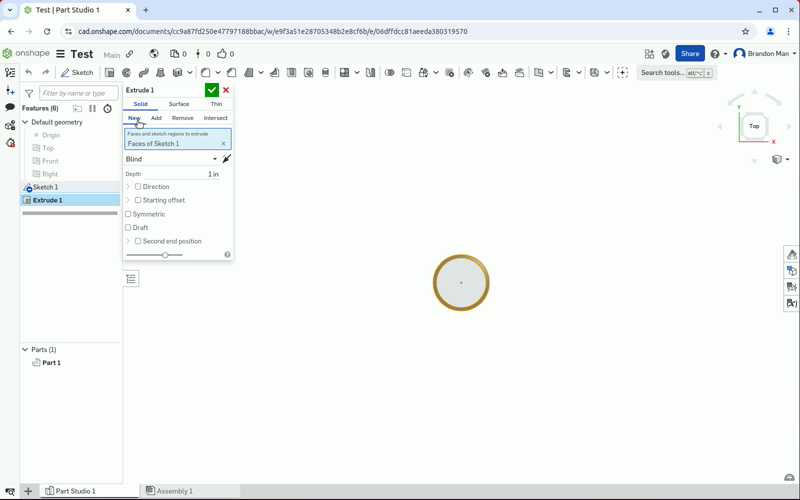
key(tab, 4)
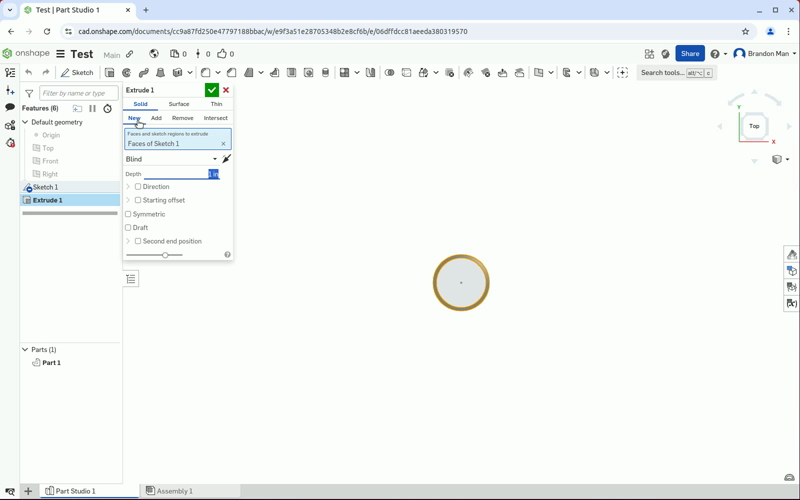
text(-23.108)
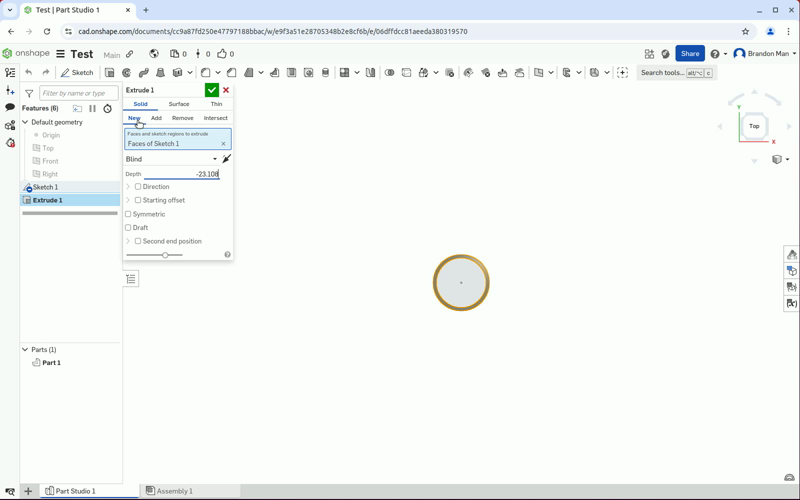
key(enter)
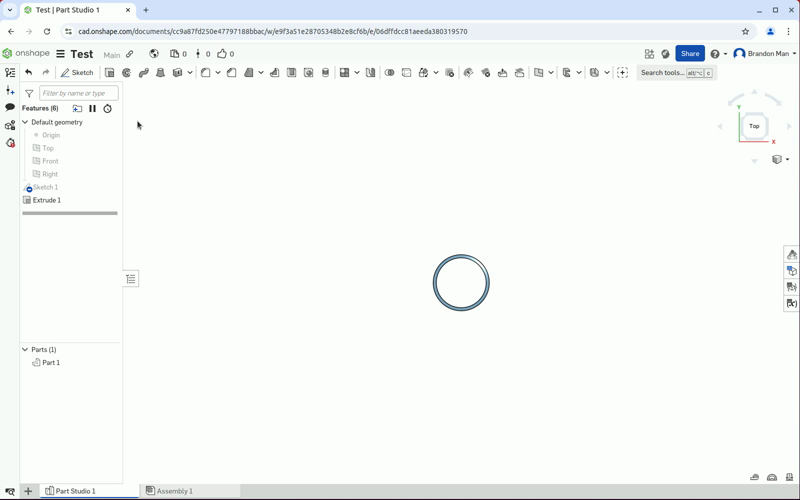
key(shift+h)
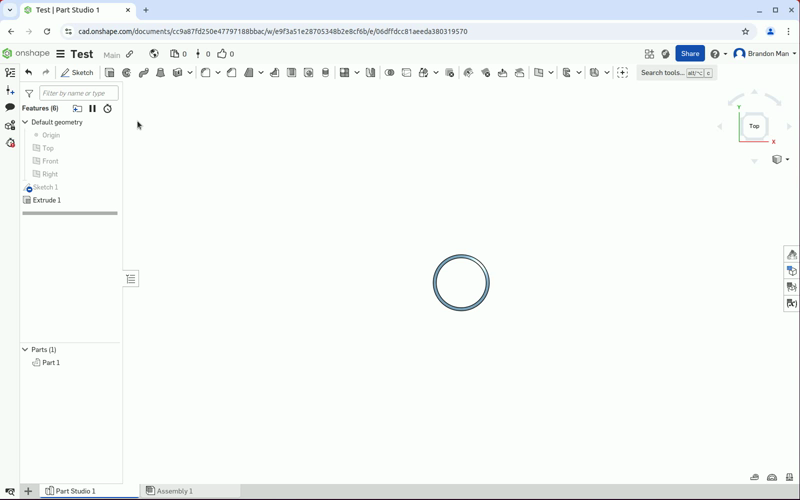
key(shift+h)
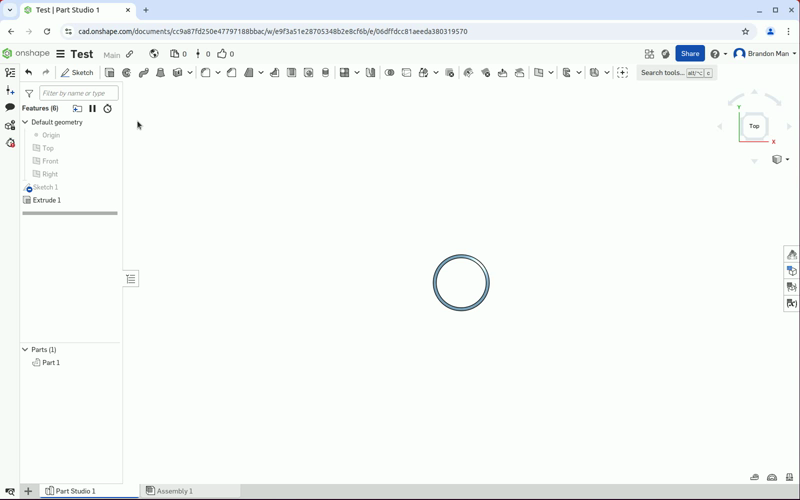
mouse_move(73, 189)
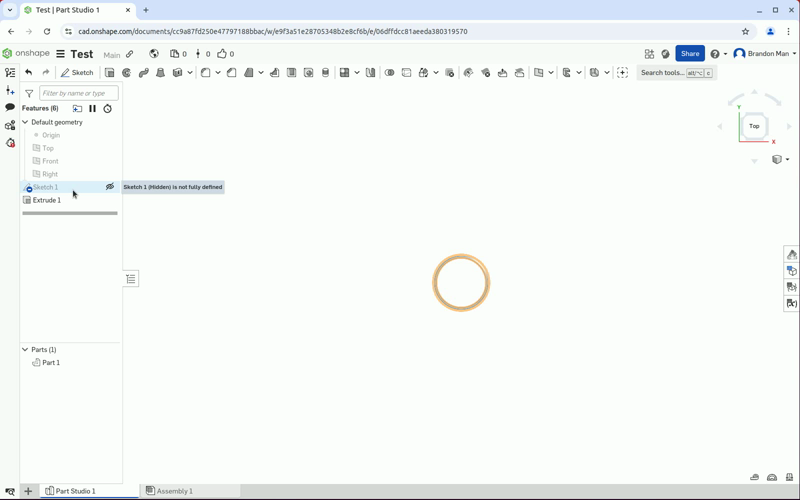
click(73, 189)
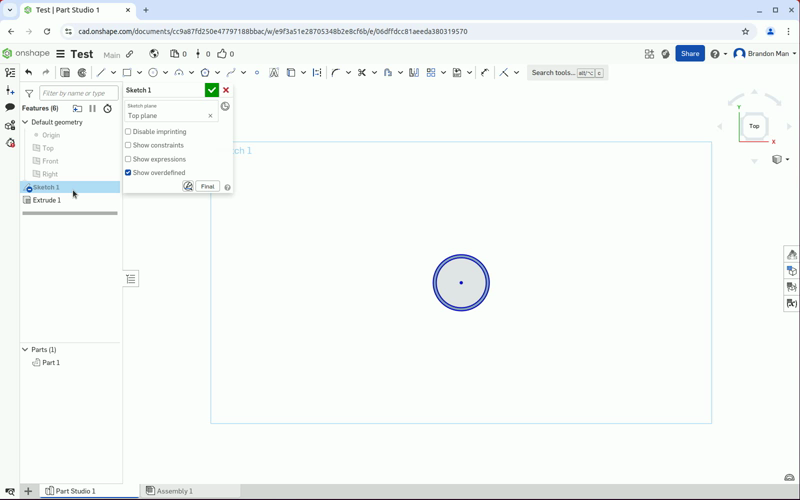
mouse_move(229, 92)
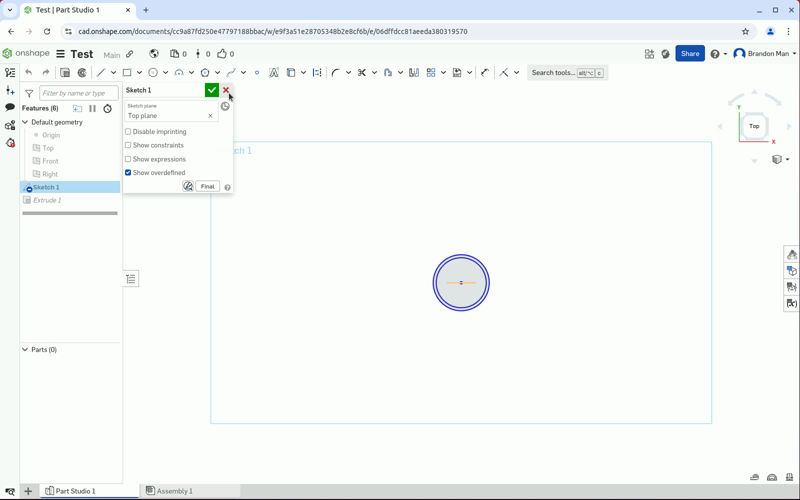
click(229, 92)
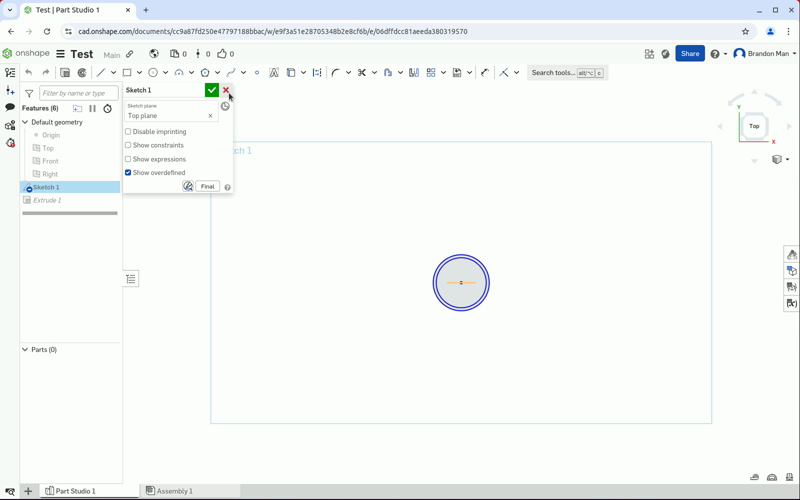
key(shift+s)
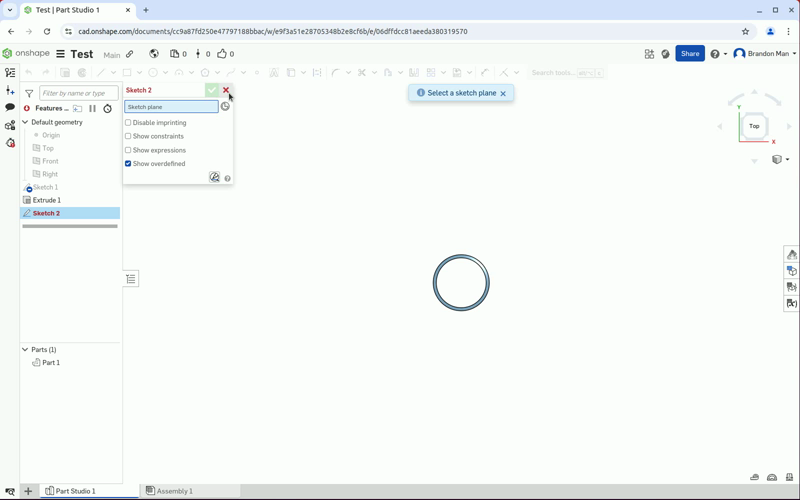
mouse_move(73, 150)
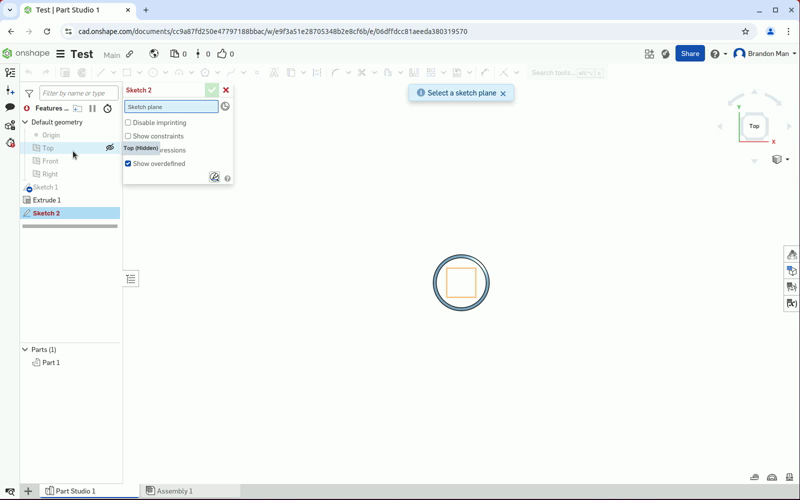
click(73, 150)
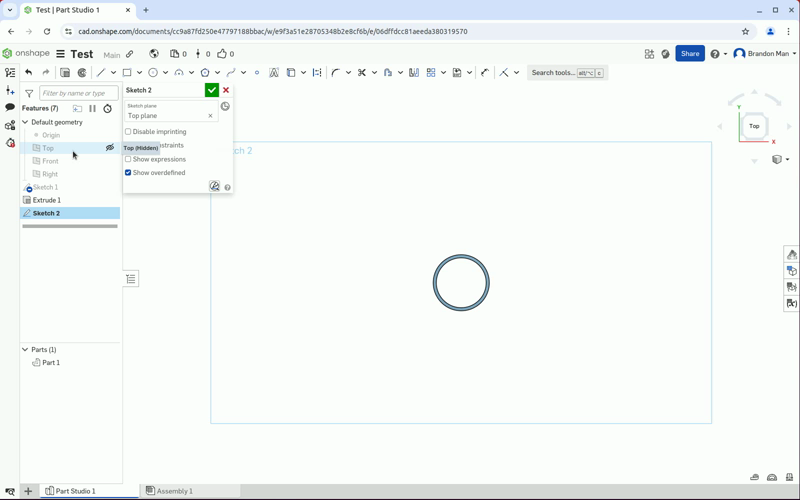
mouse_move(73, 352)
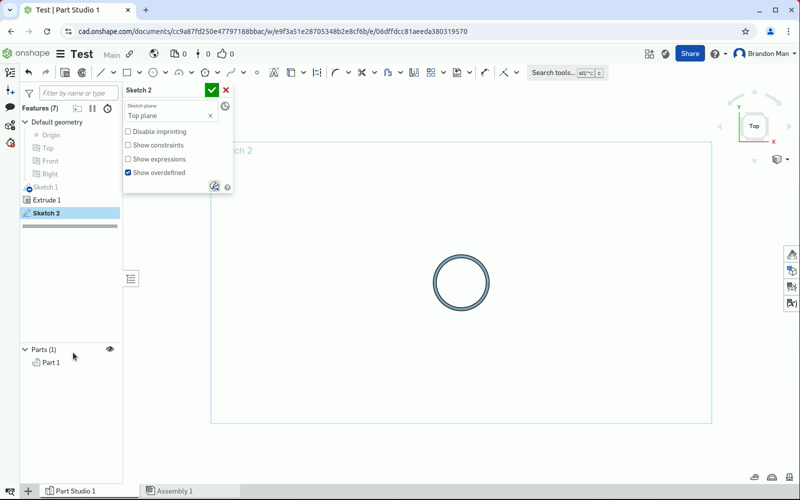
key(y)
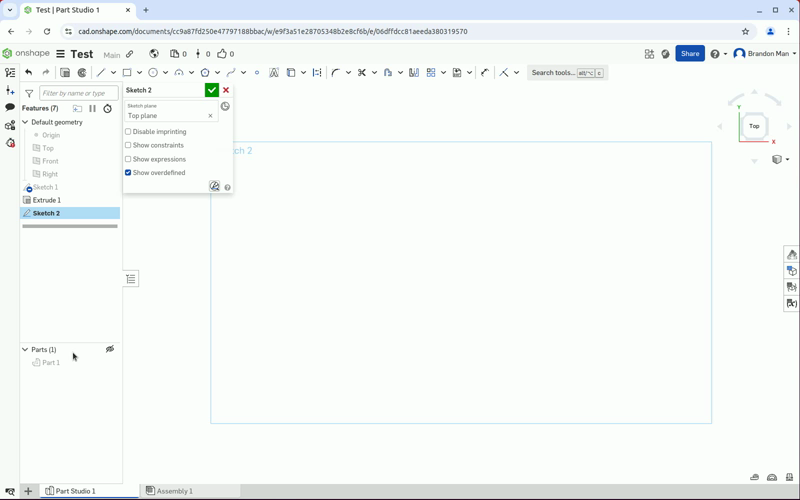
key(c)
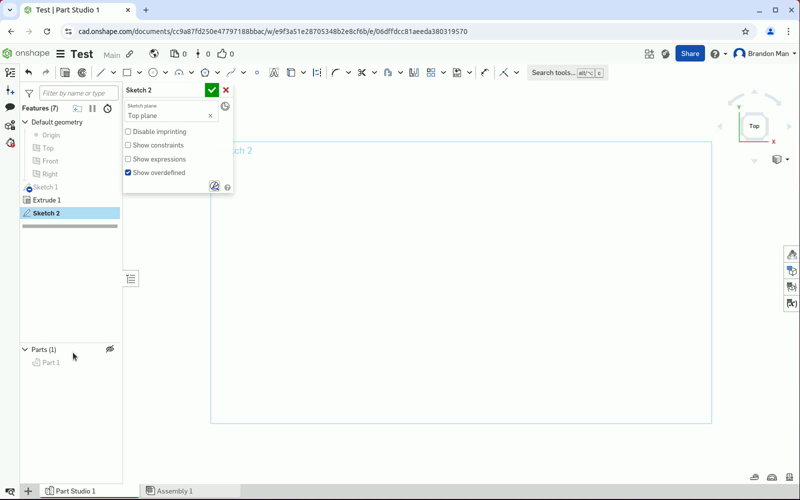
key_down(shift)
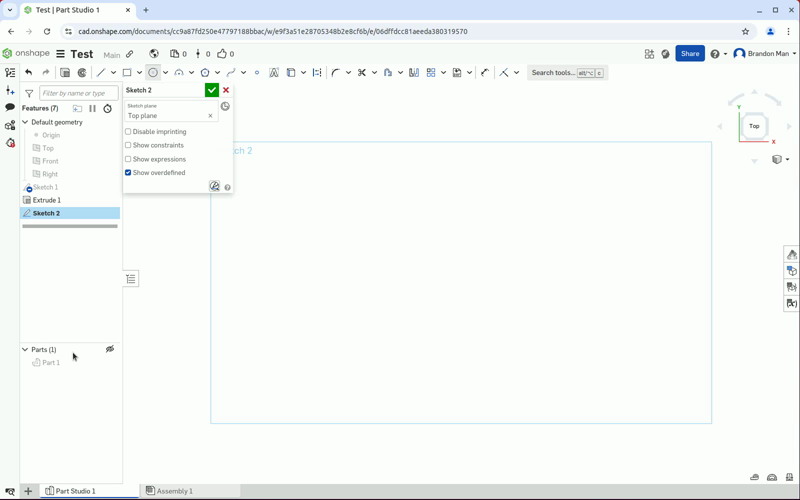
mouse_move(461, 284)
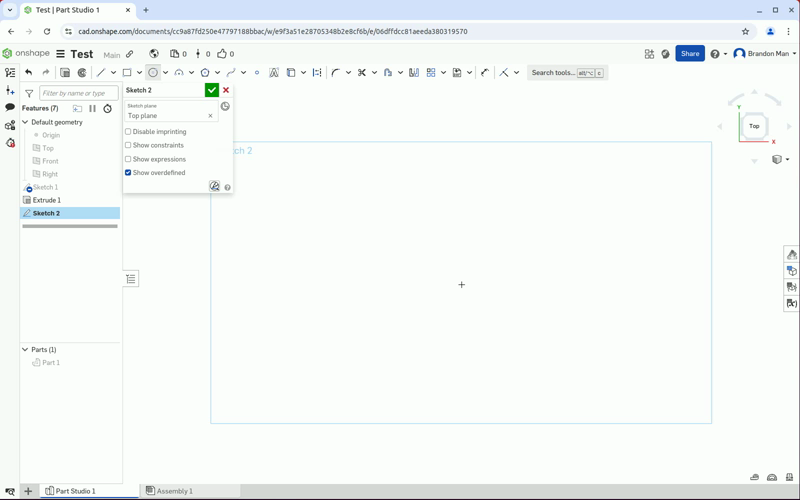
click(461, 284)
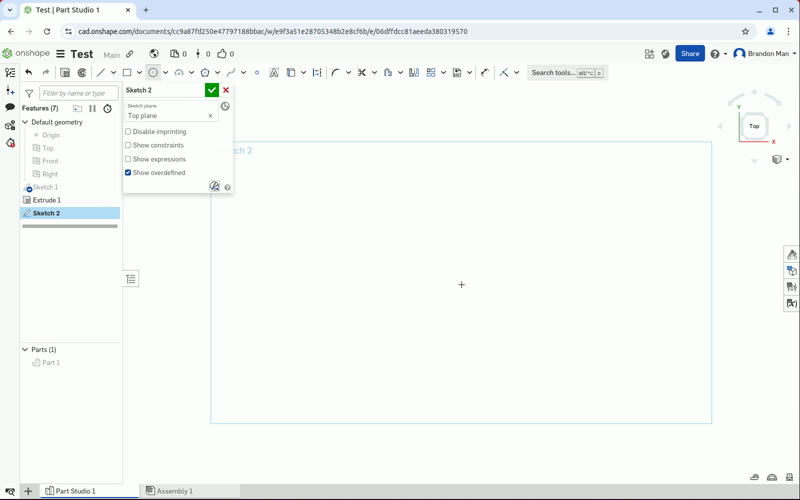
key_up(shift)
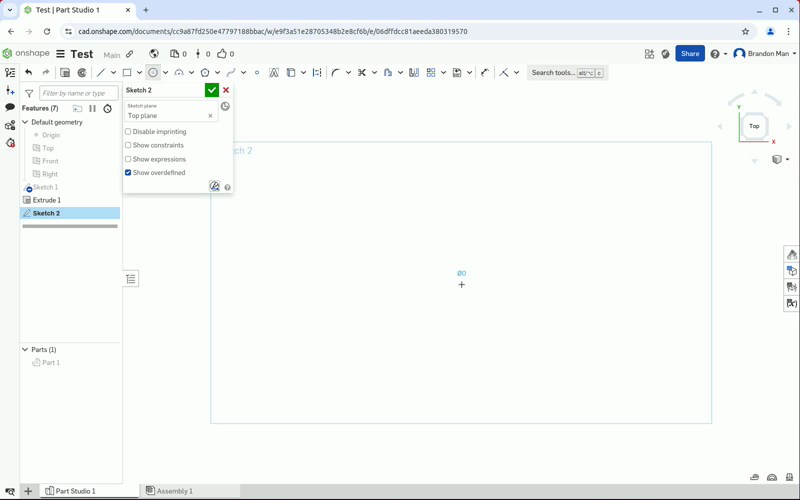
mouse_move(492, 284)
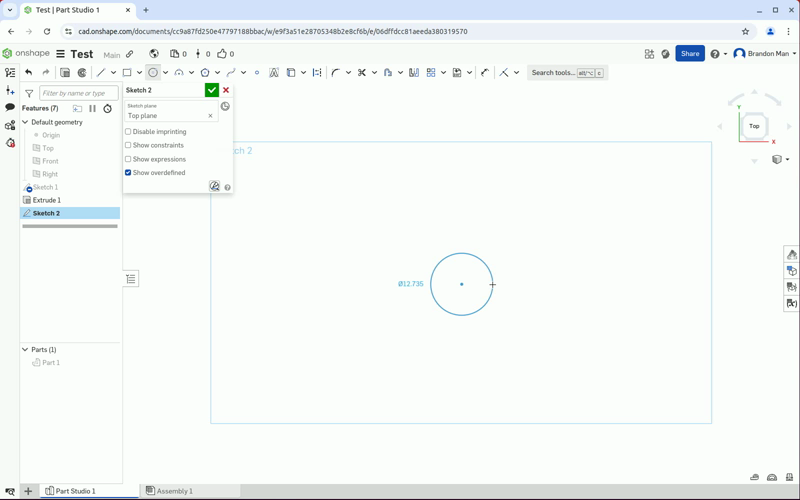
click(492, 284)
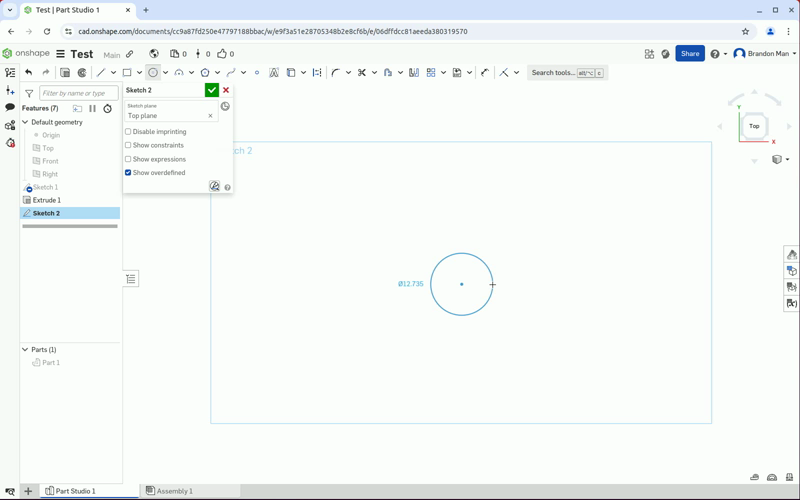
key(esc)
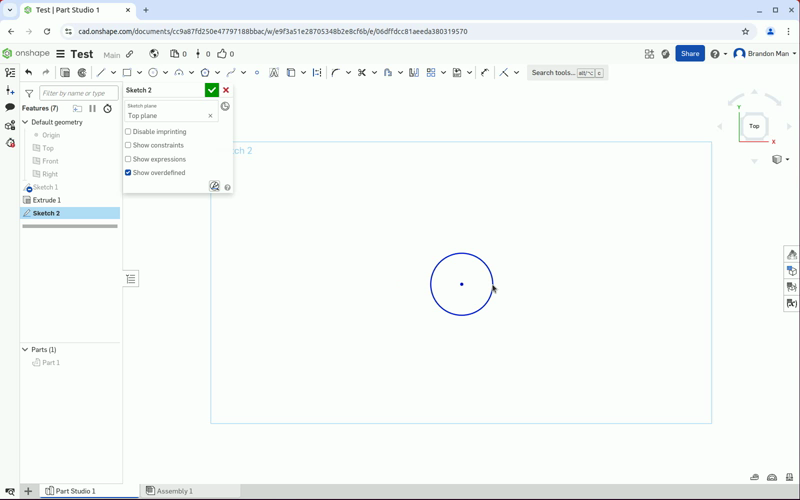
key(c)
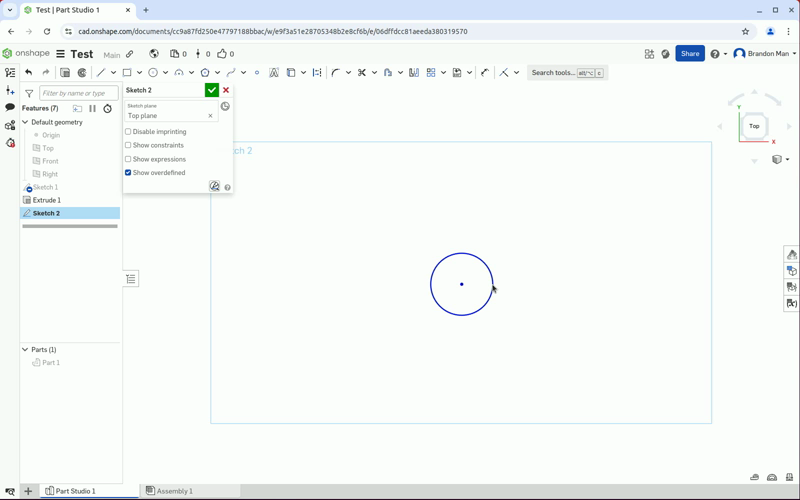
key_down(shift)
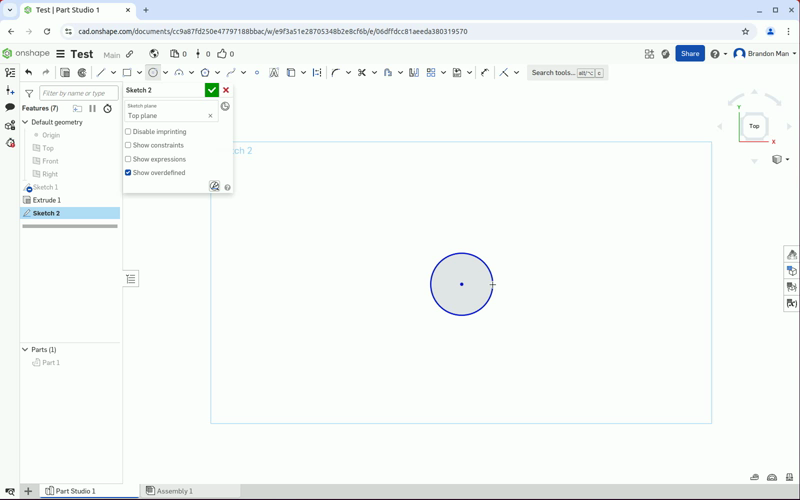
mouse_move(461, 282)
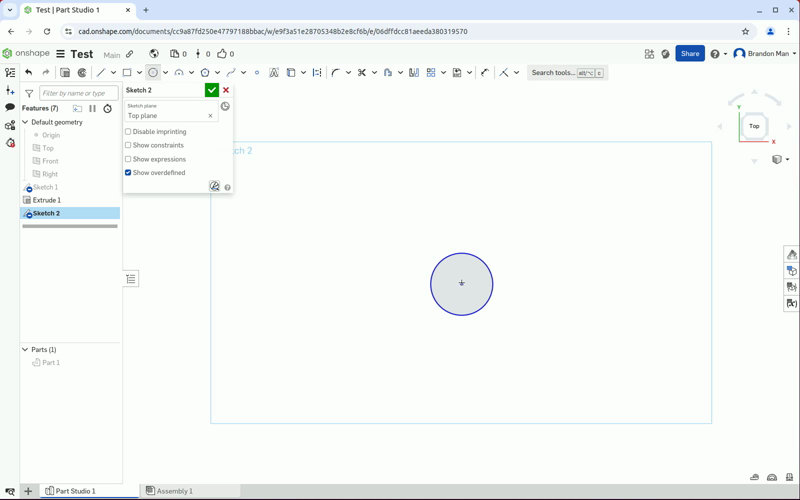
scroll(6)
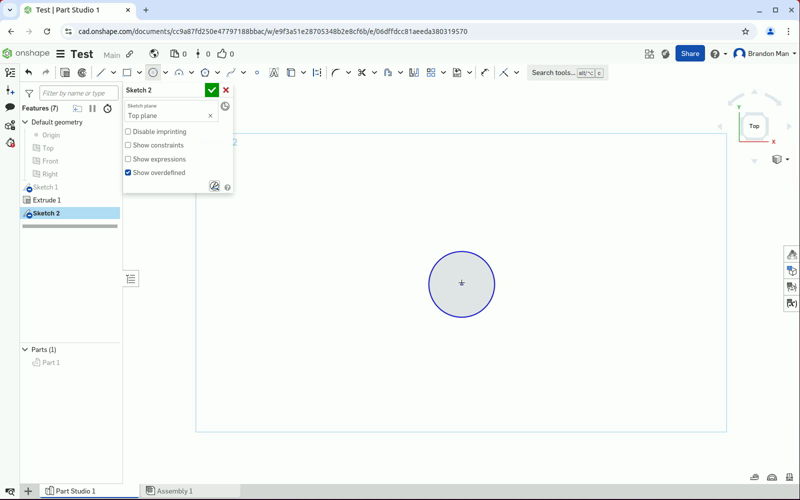
scroll(6)
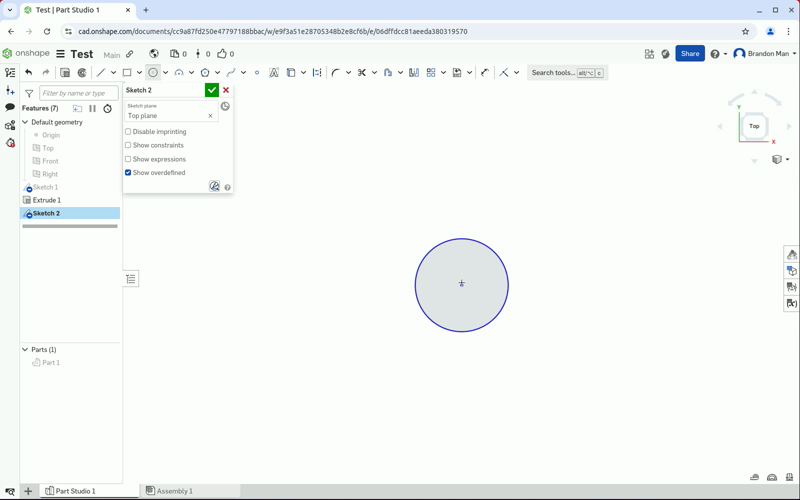
scroll(6)
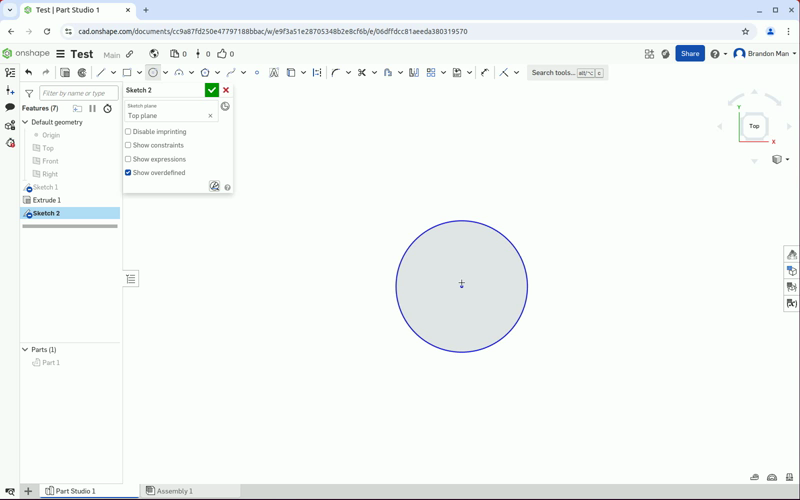
scroll(6)
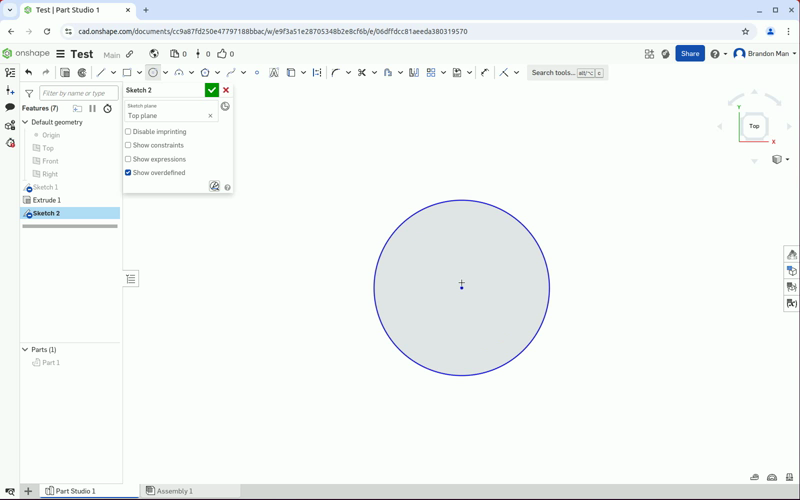
scroll(6)
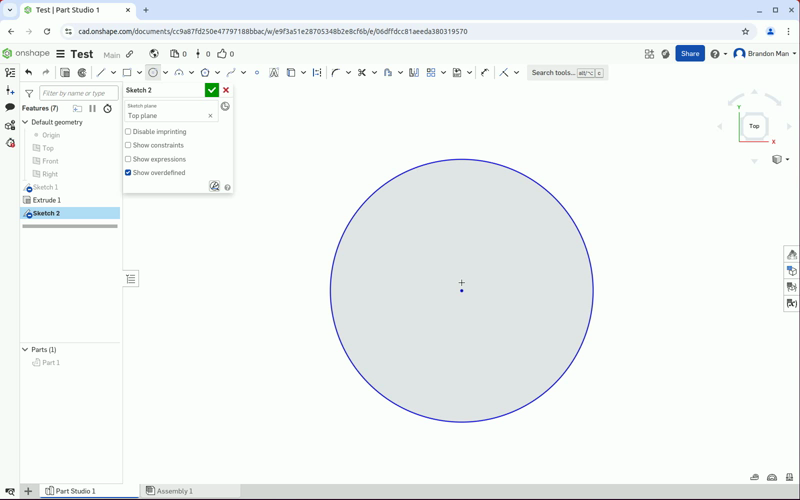
scroll(6)
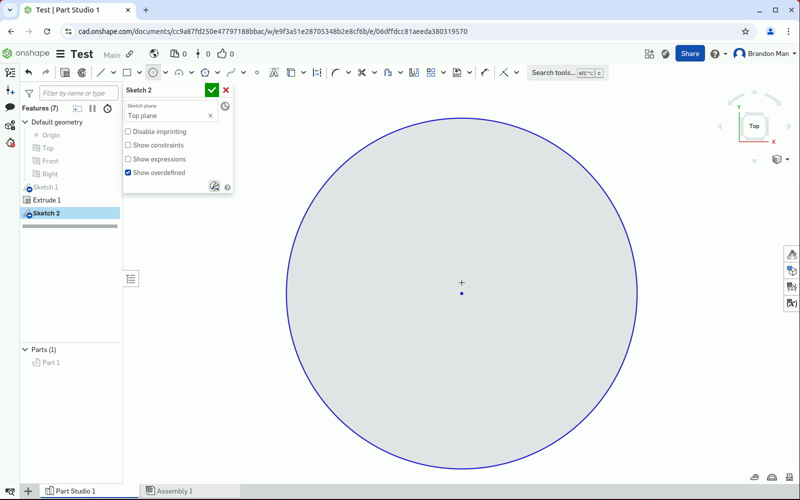
scroll(6)
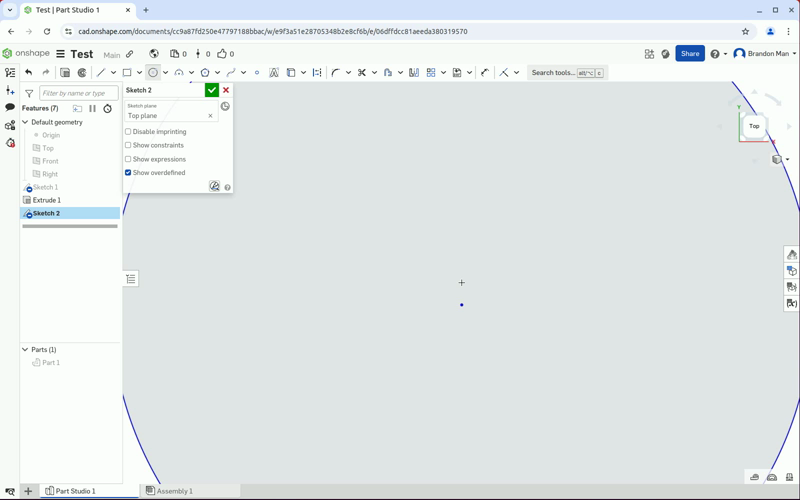
click(461, 282)
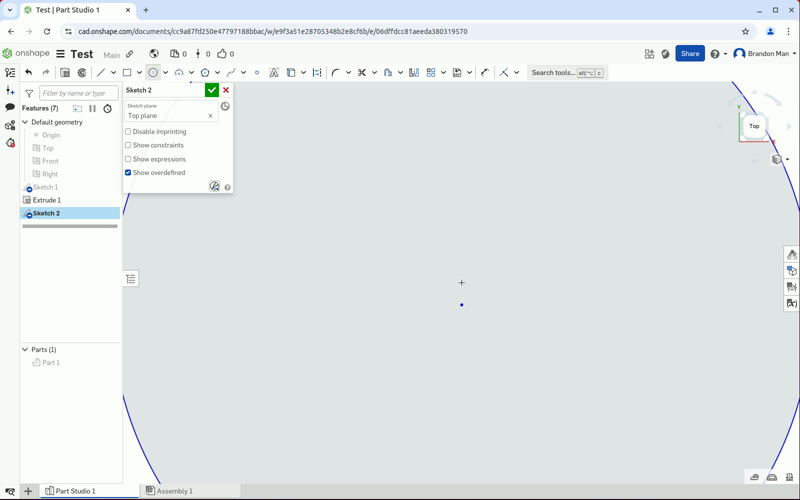
scroll(-6)
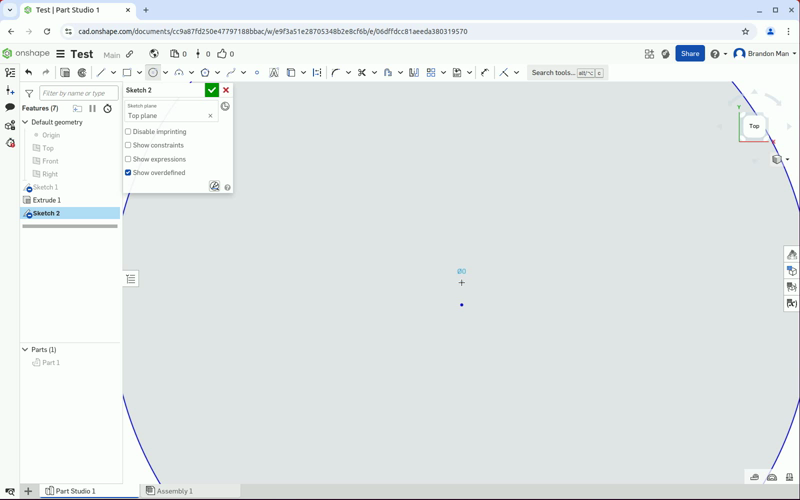
scroll(-6)
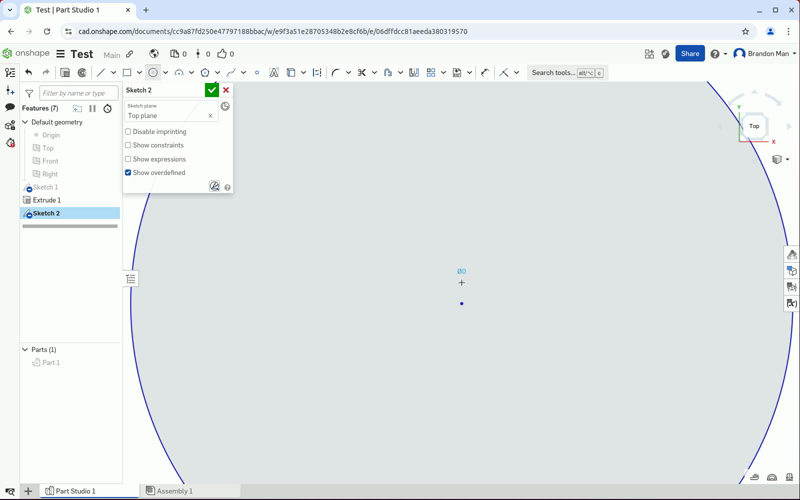
scroll(-6)
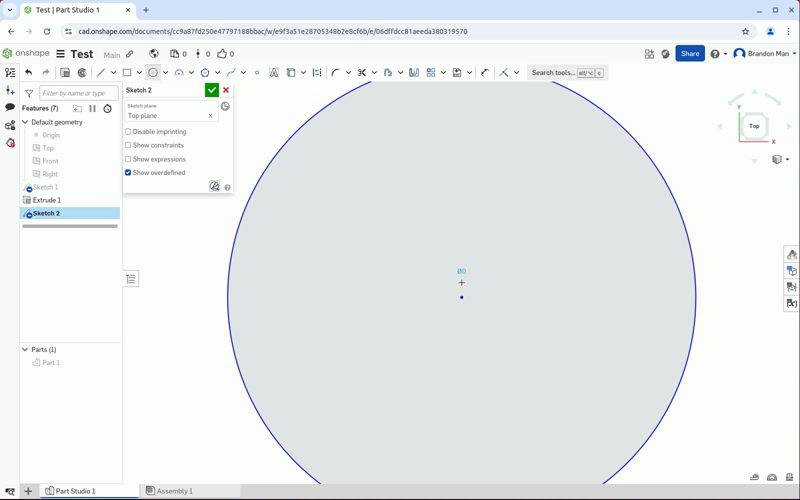
scroll(-6)
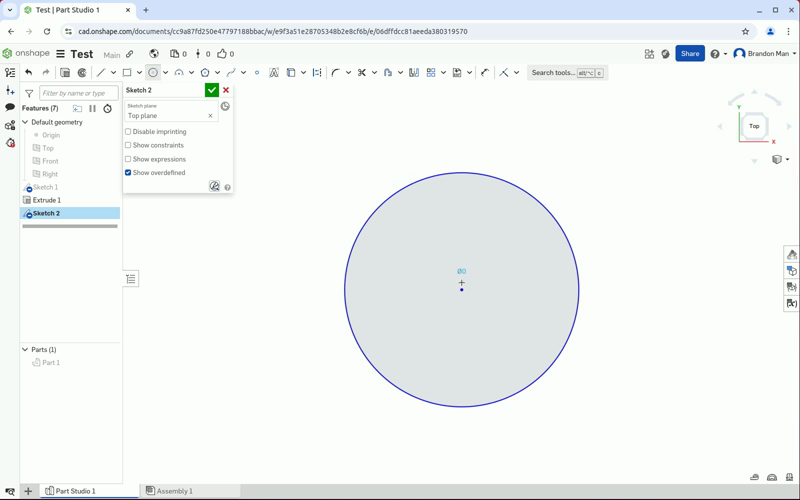
scroll(-6)
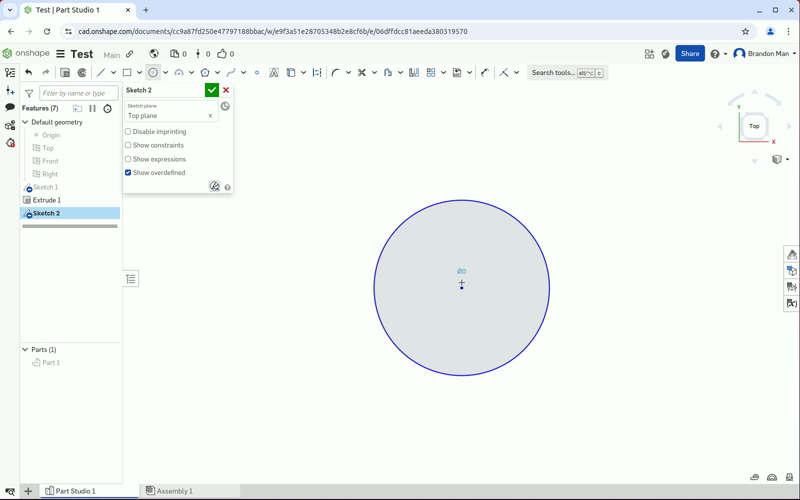
scroll(-6)
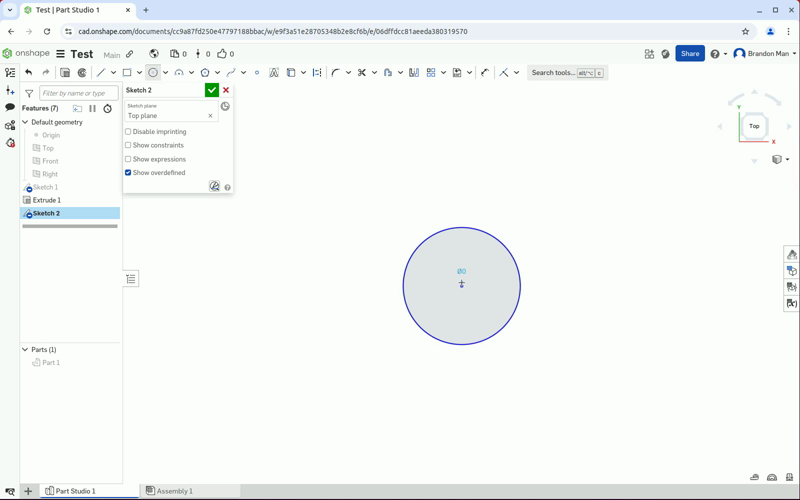
scroll(-6)
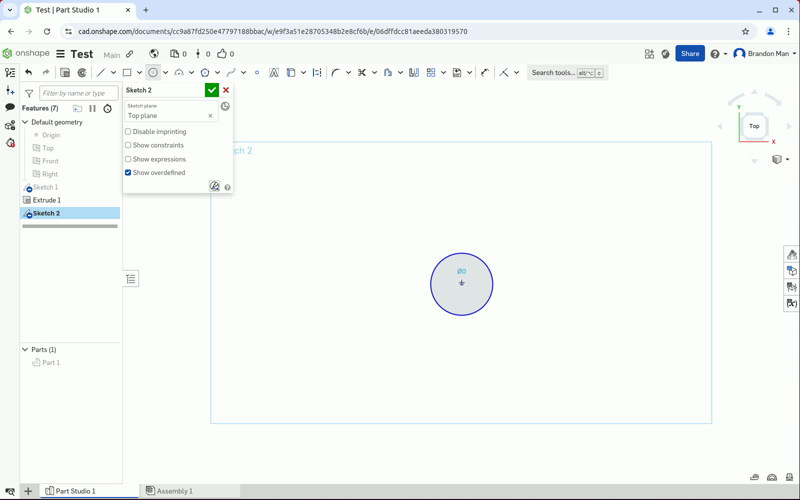
key_up(shift)
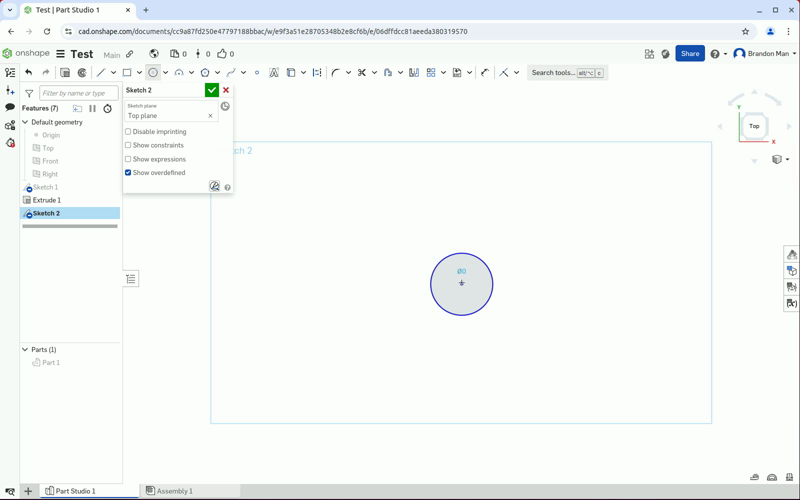
mouse_move(489, 282)
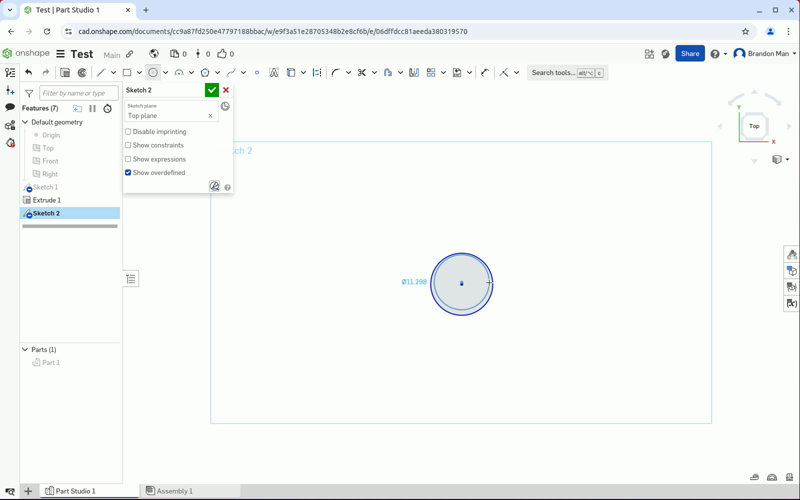
scroll(6)
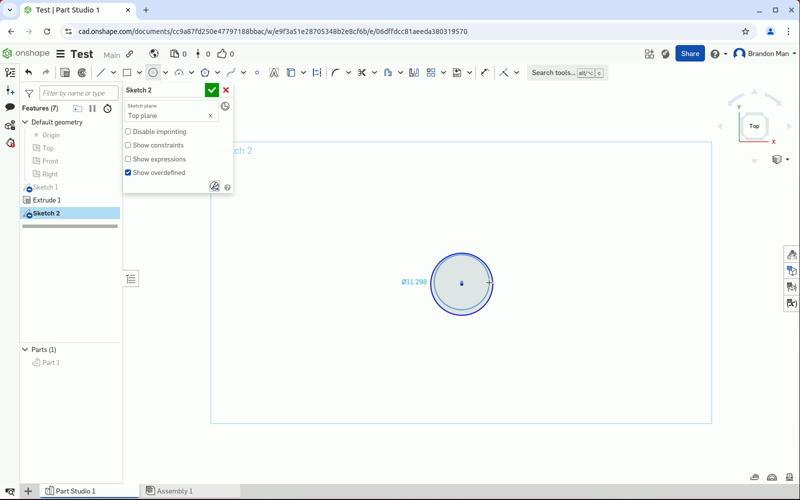
scroll(6)
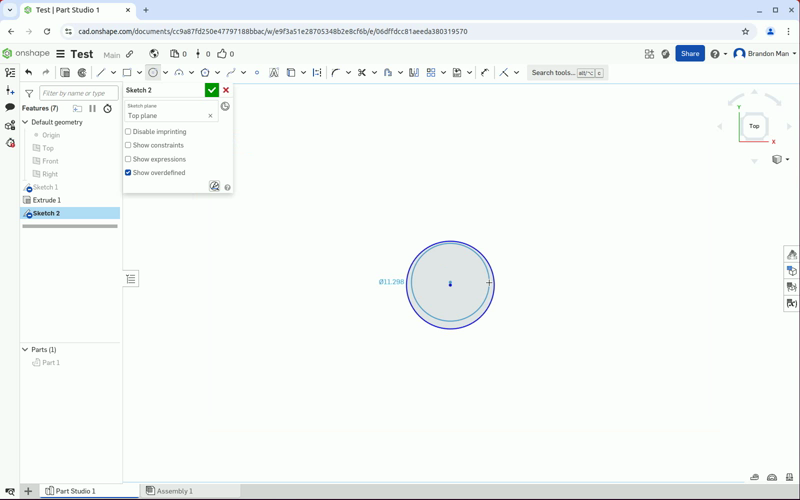
scroll(6)
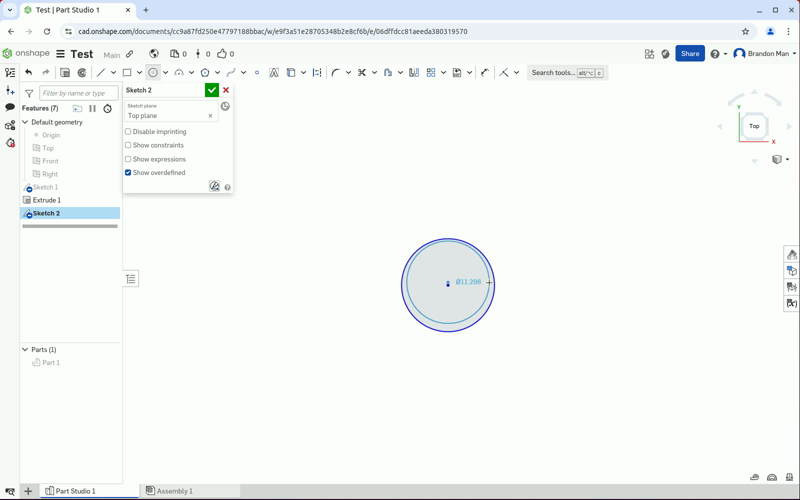
scroll(6)
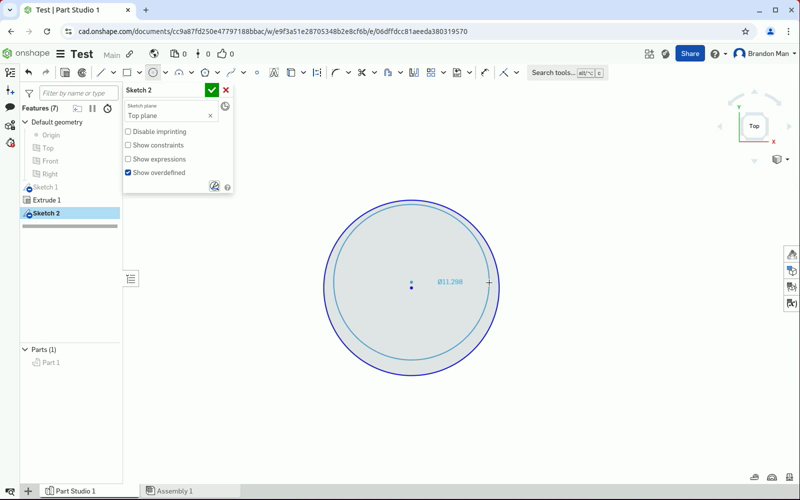
scroll(6)
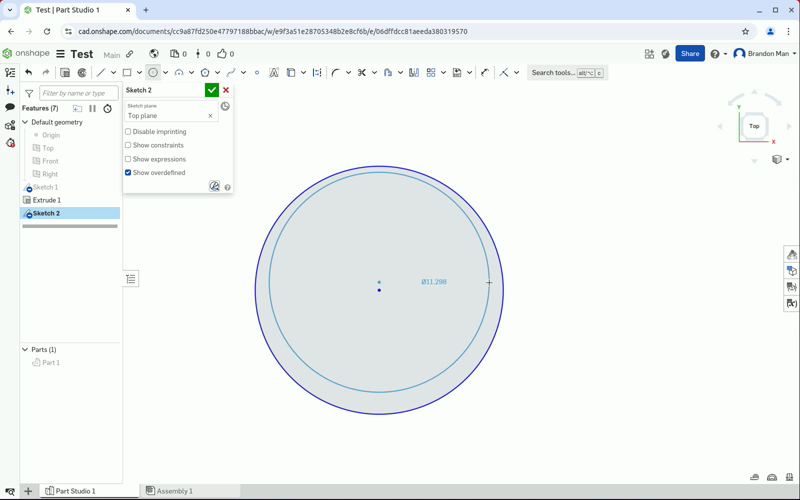
scroll(6)
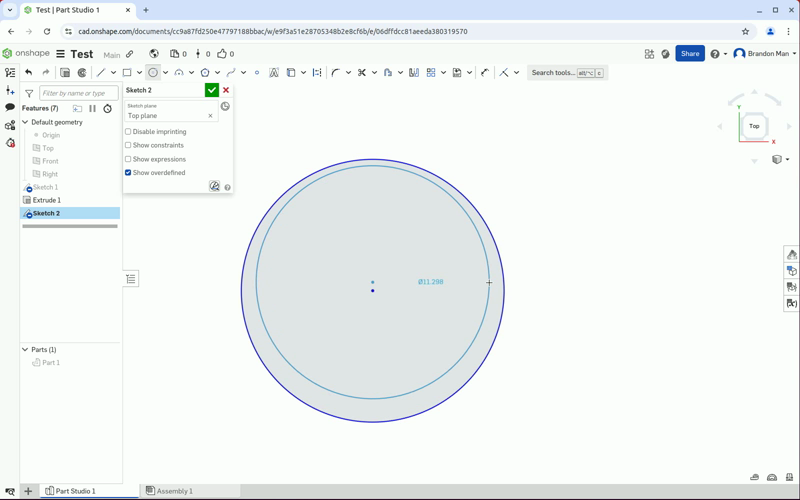
scroll(6)
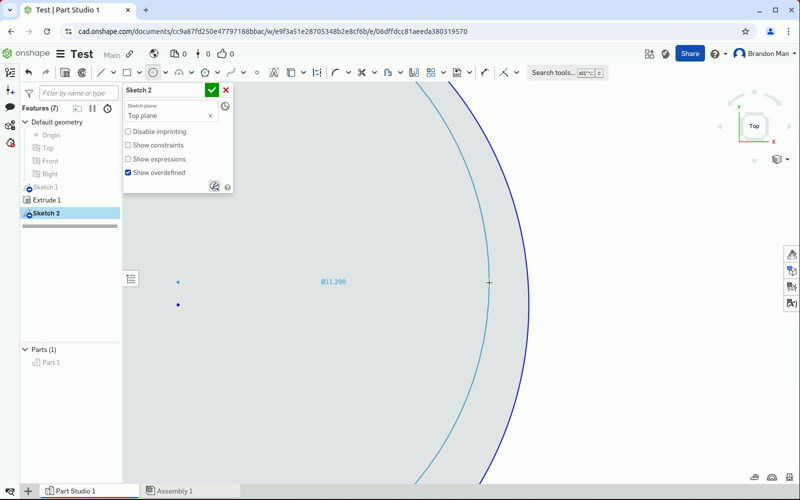
click(489, 282)
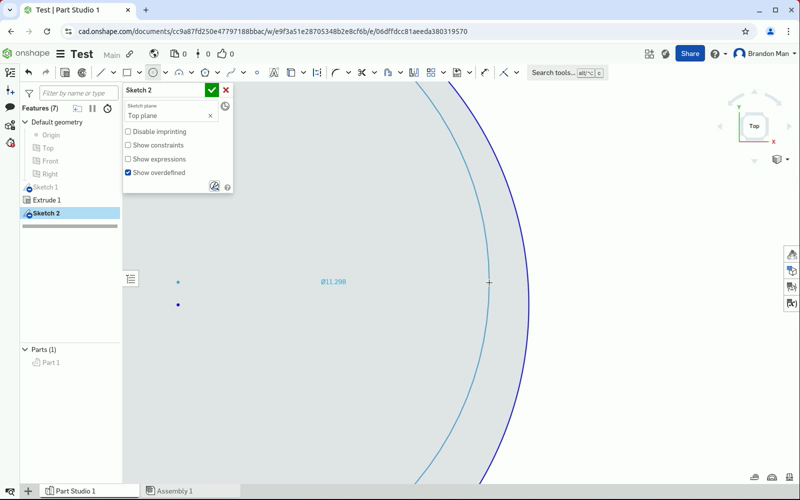
scroll(-6)
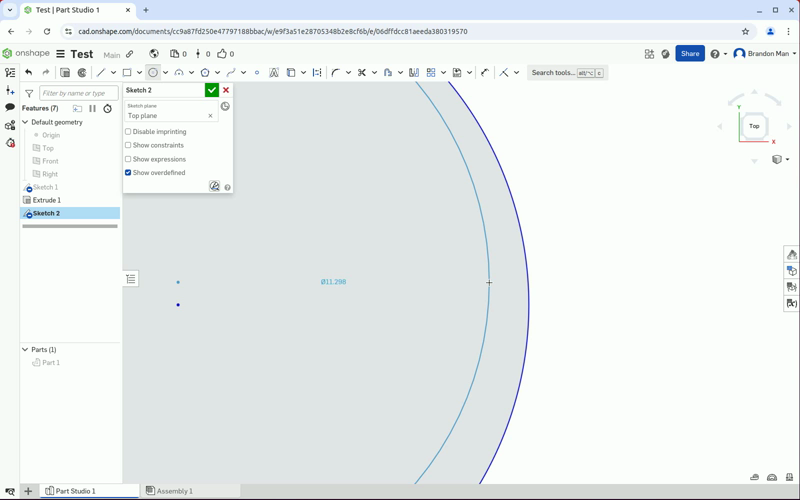
scroll(-6)
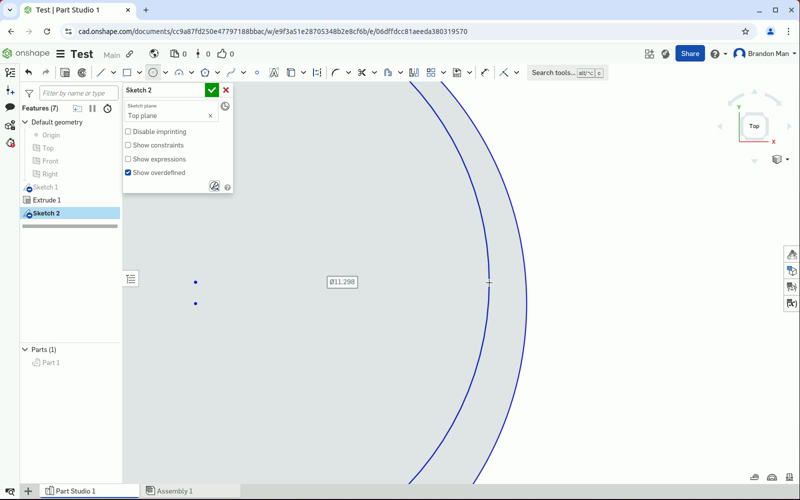
scroll(-6)
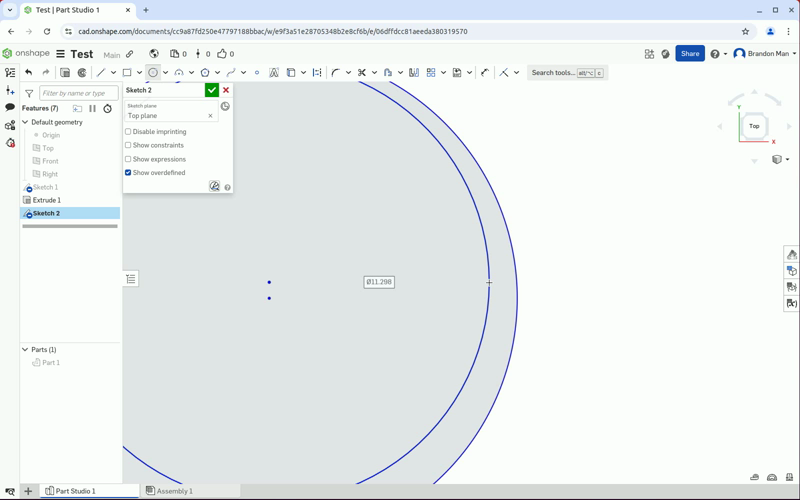
scroll(-6)
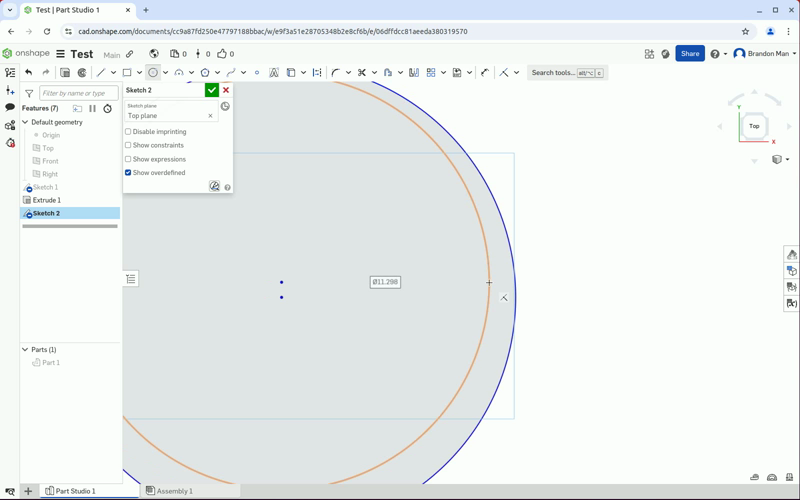
scroll(-6)
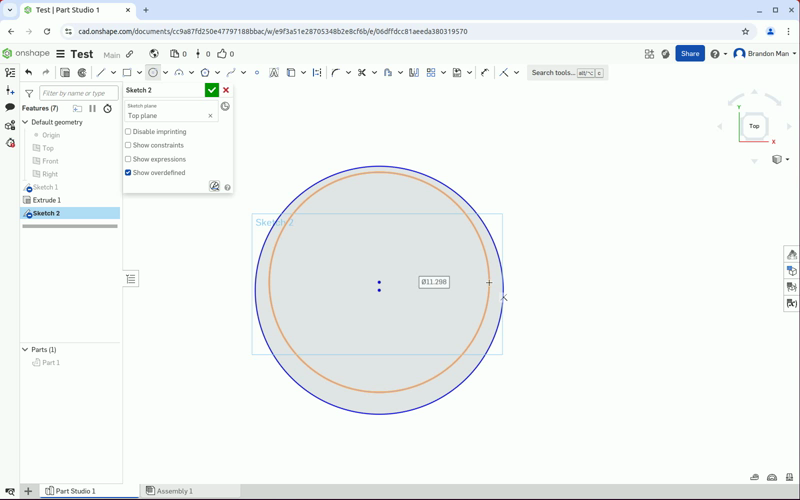
scroll(-6)
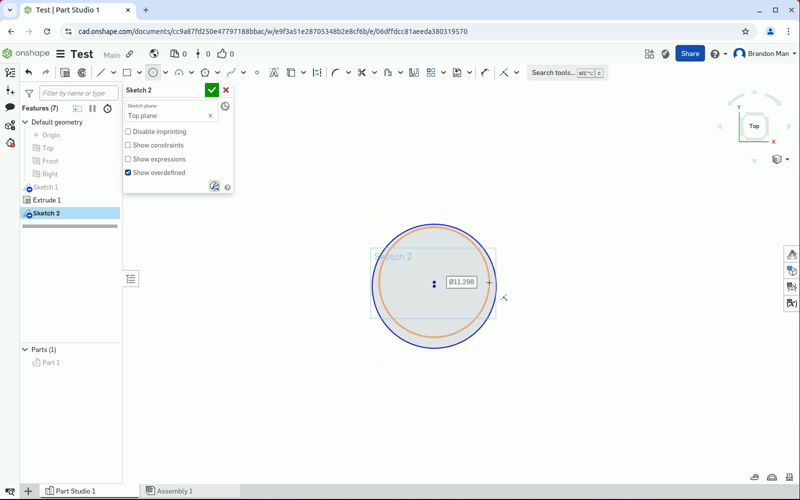
scroll(-6)
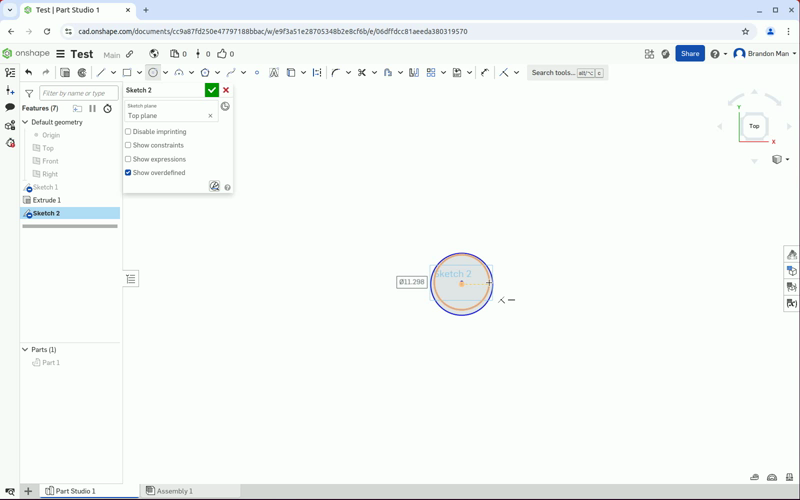
key(esc)
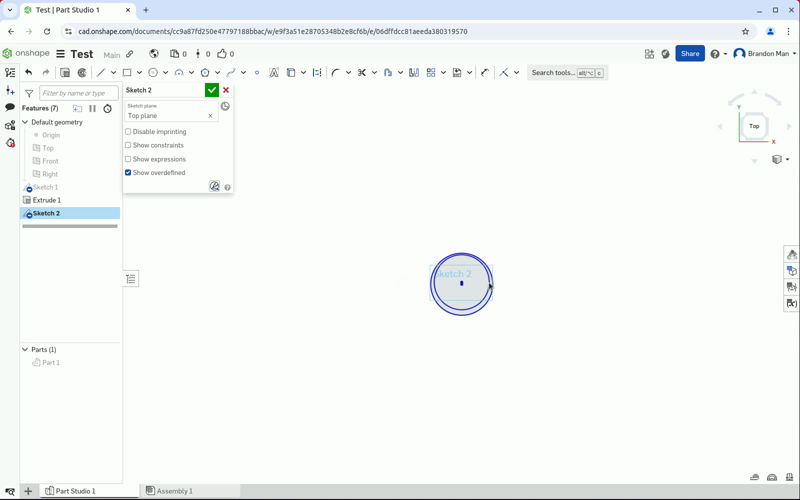
mouse_move(446, 306)
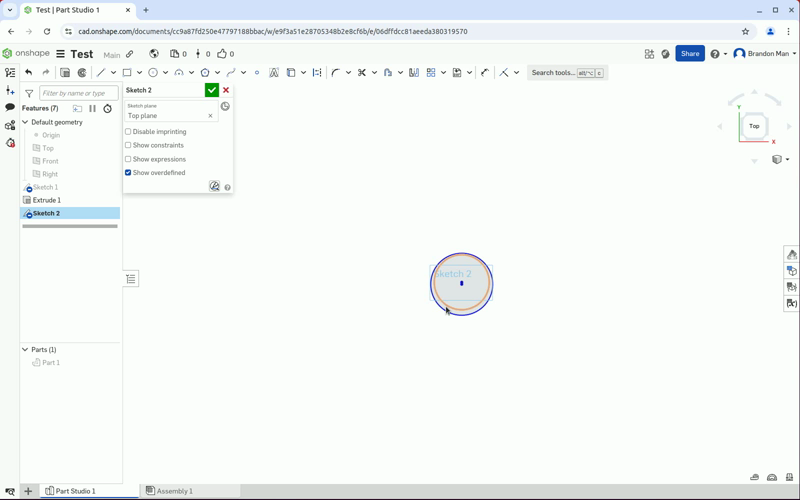
scroll(6)
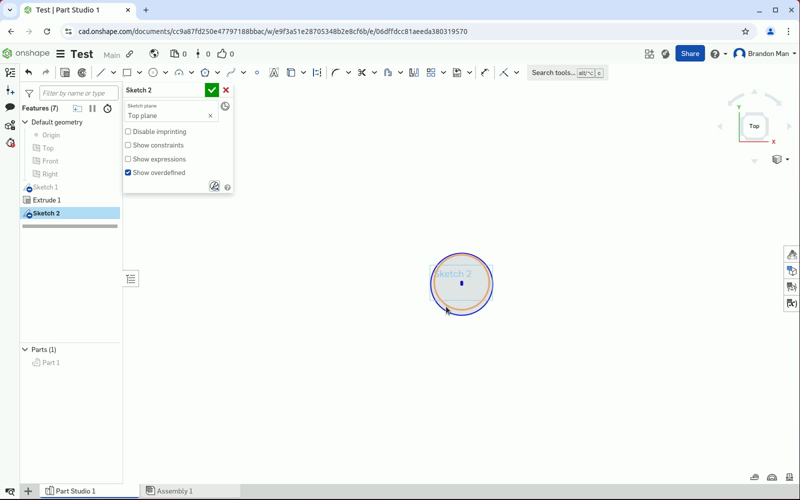
scroll(6)
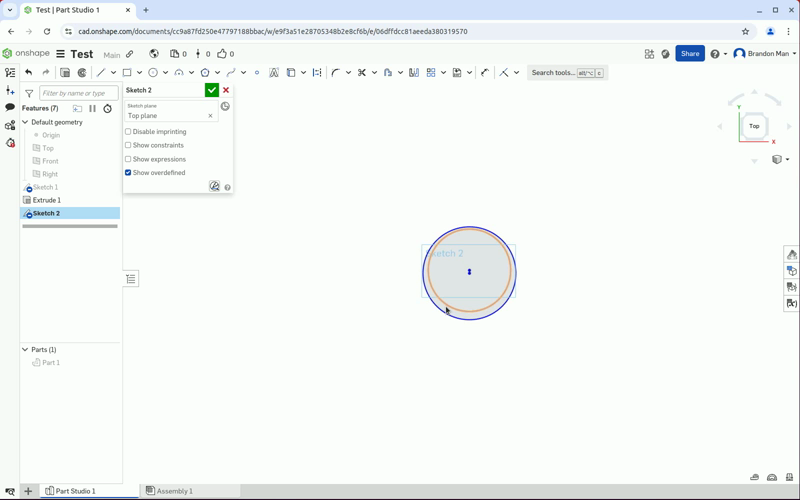
scroll(6)
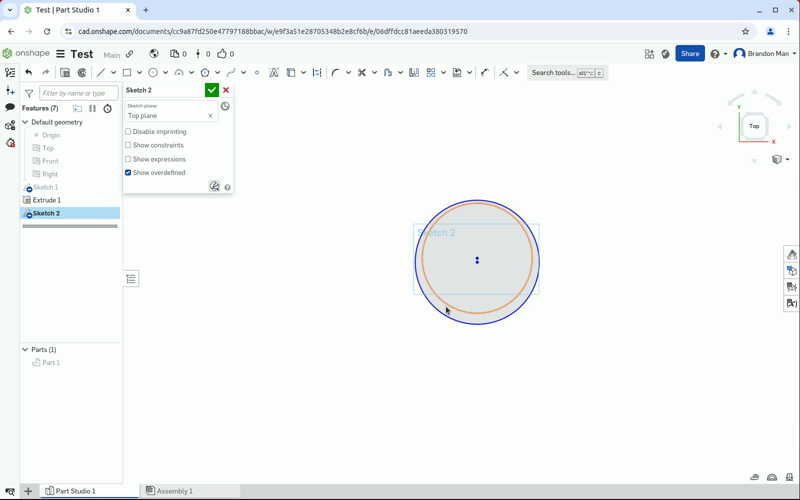
scroll(6)
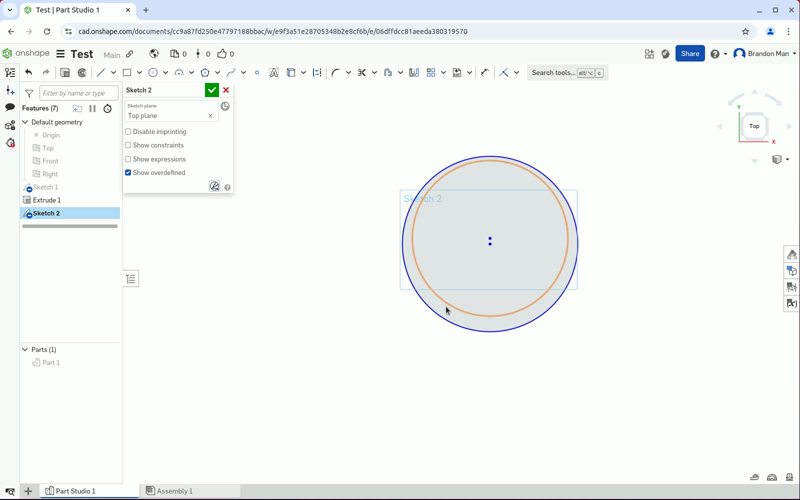
scroll(6)
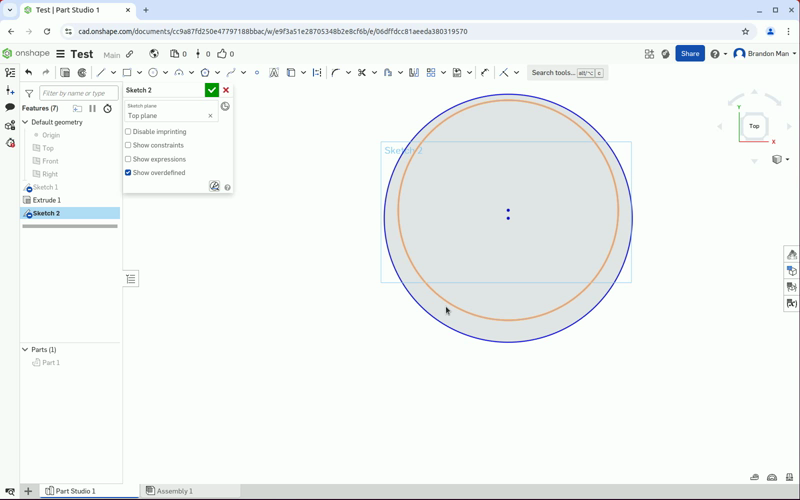
scroll(6)
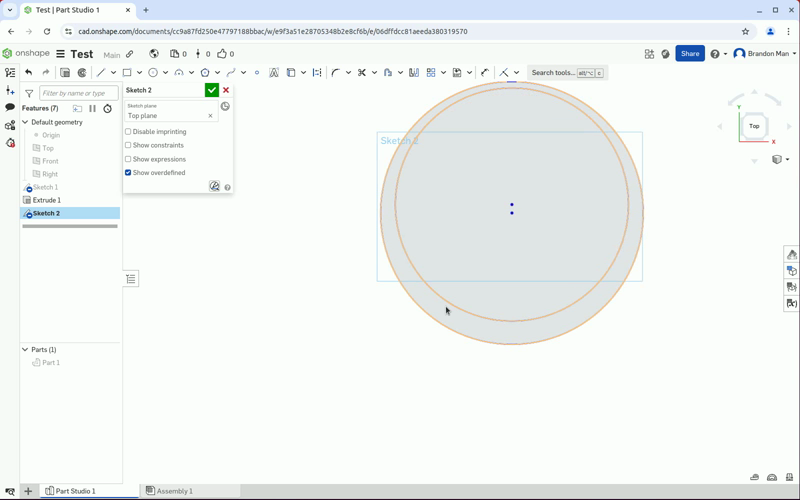
scroll(6)
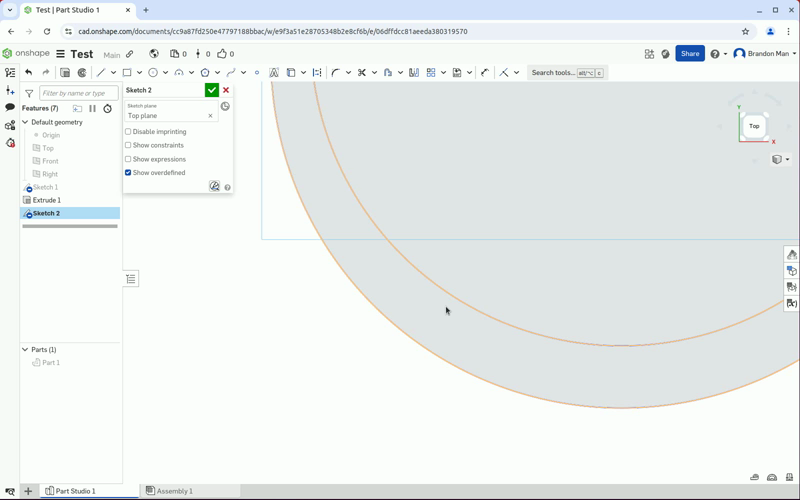
click(446, 306)
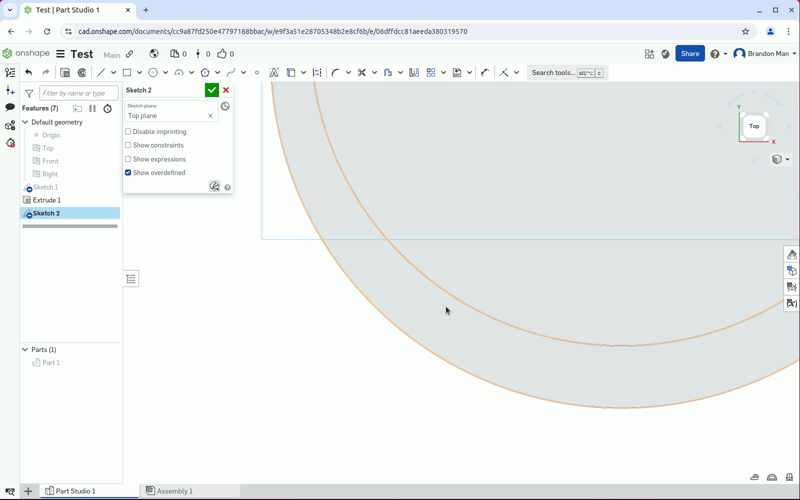
scroll(-6)
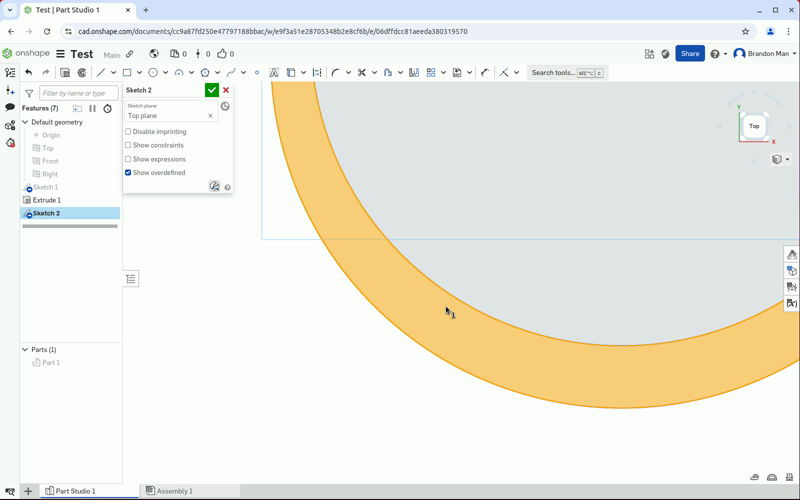
scroll(-6)
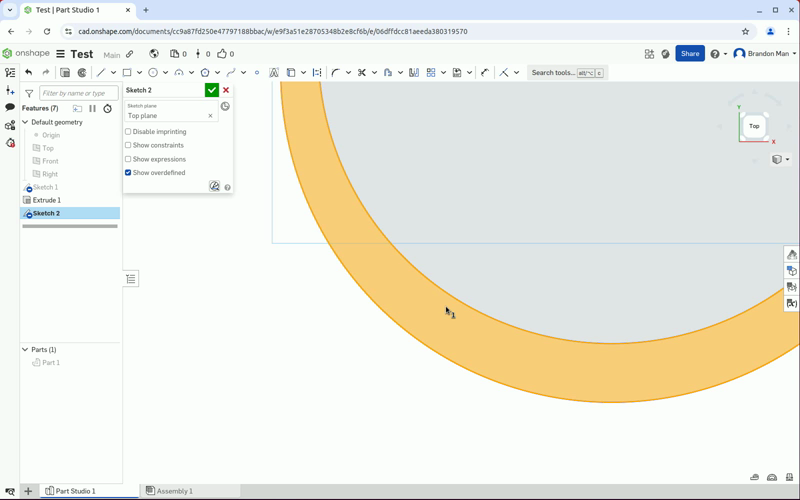
scroll(-6)
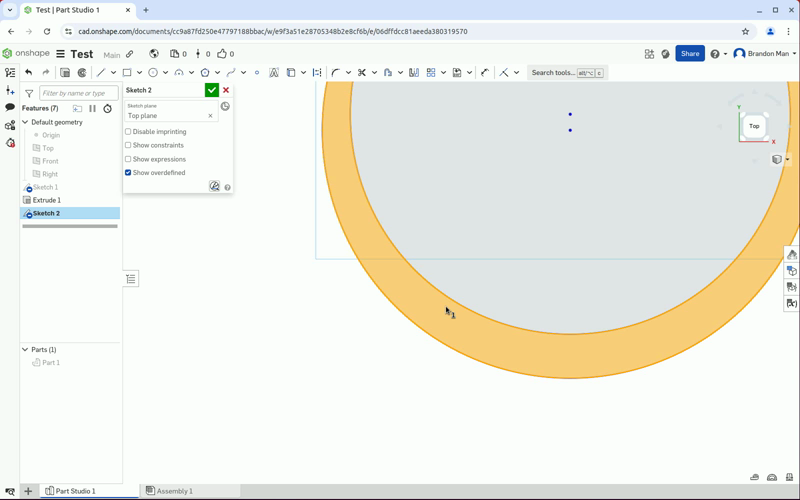
scroll(-6)
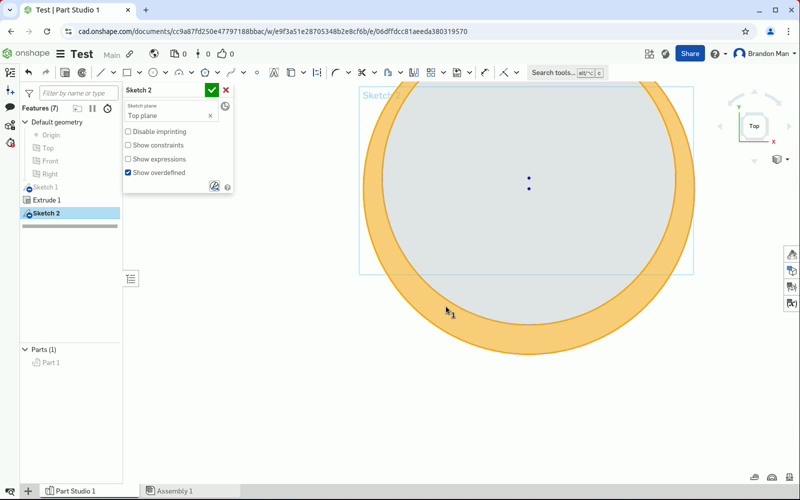
scroll(-6)
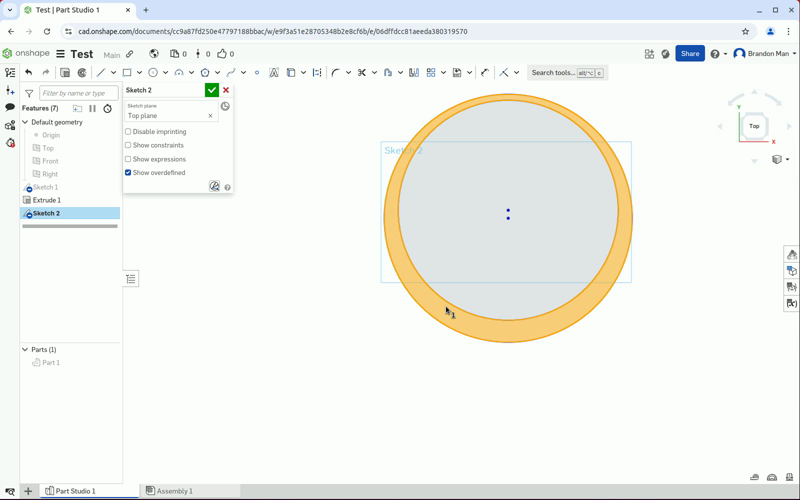
scroll(-6)
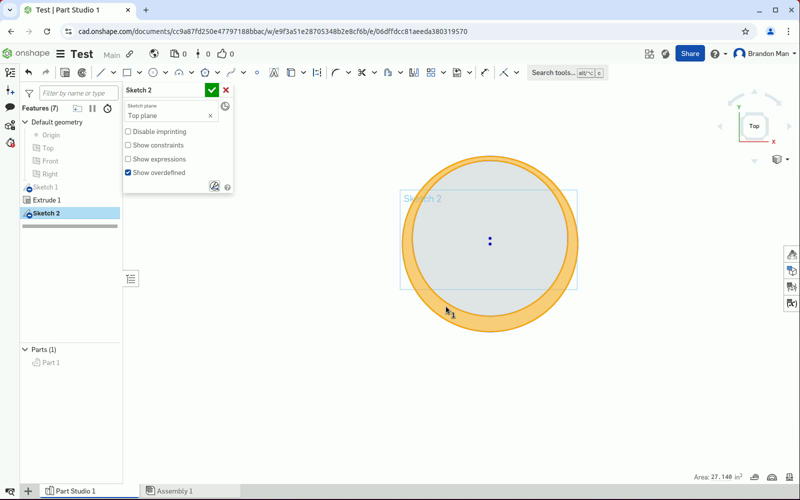
scroll(-6)
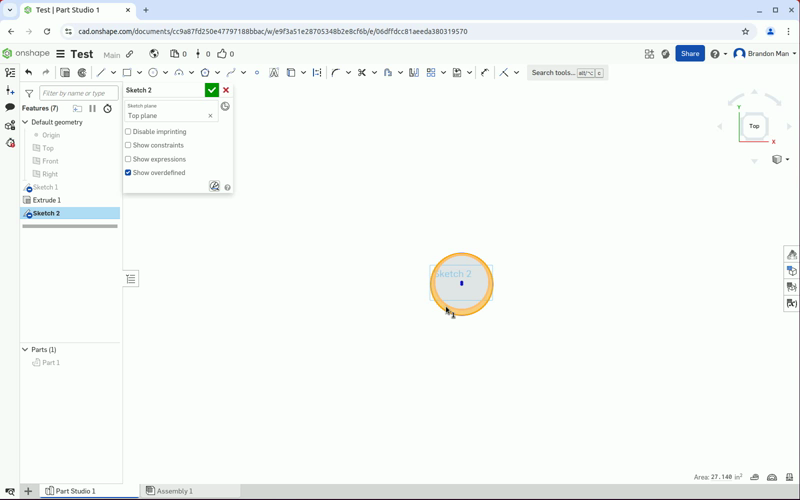
mouse_move(73, 352)
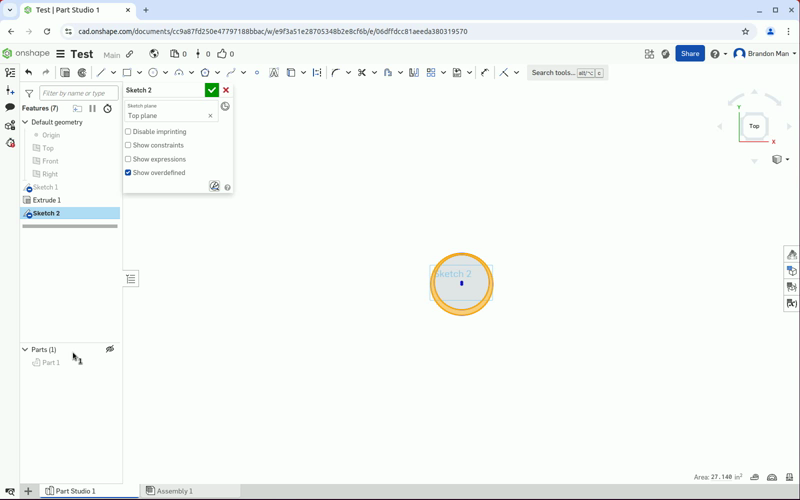
key(shift+y)
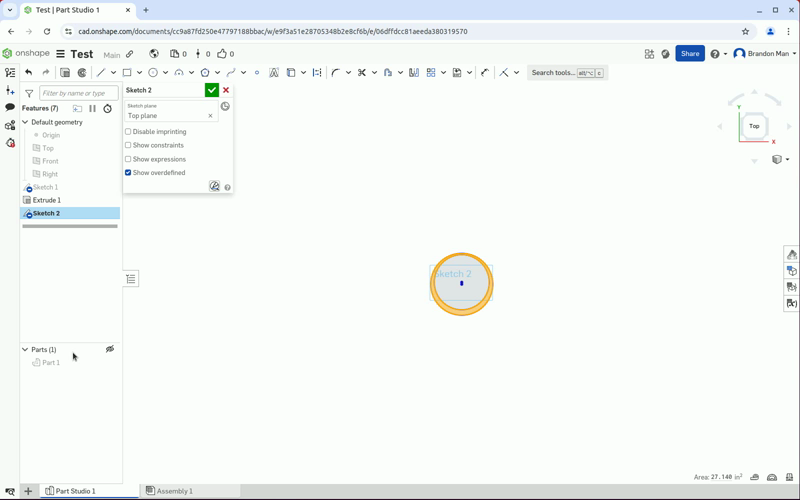
key(shift+e)
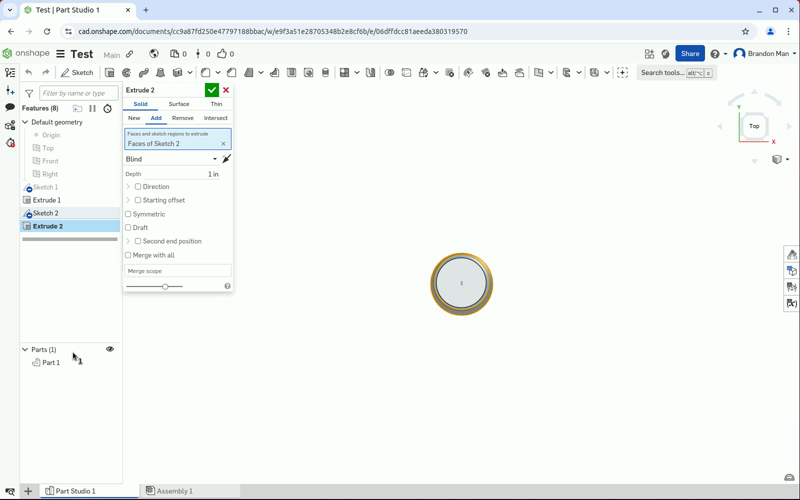
mouse_move(143, 106)
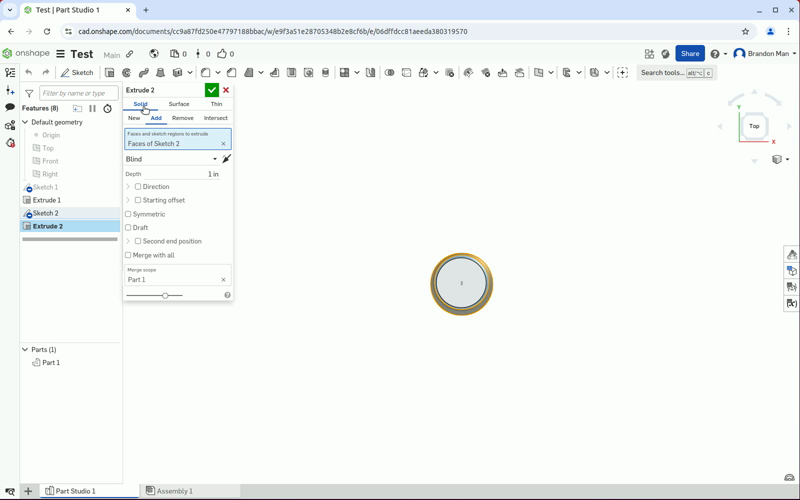
click(143, 106)
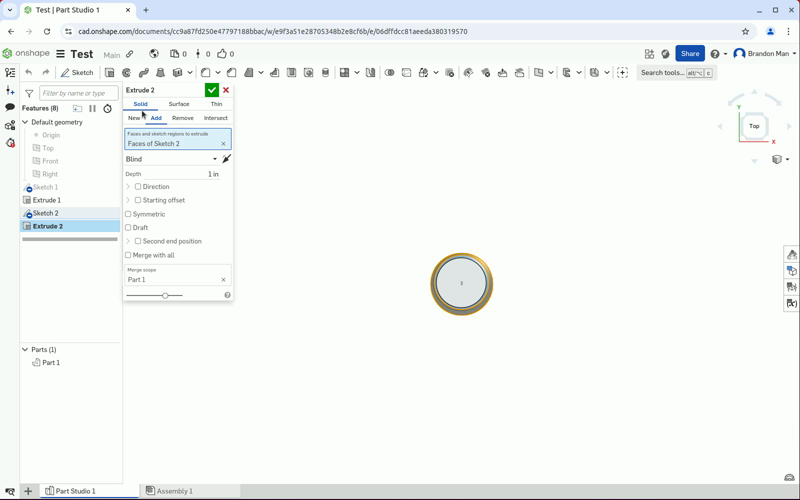
mouse_move(137, 120)
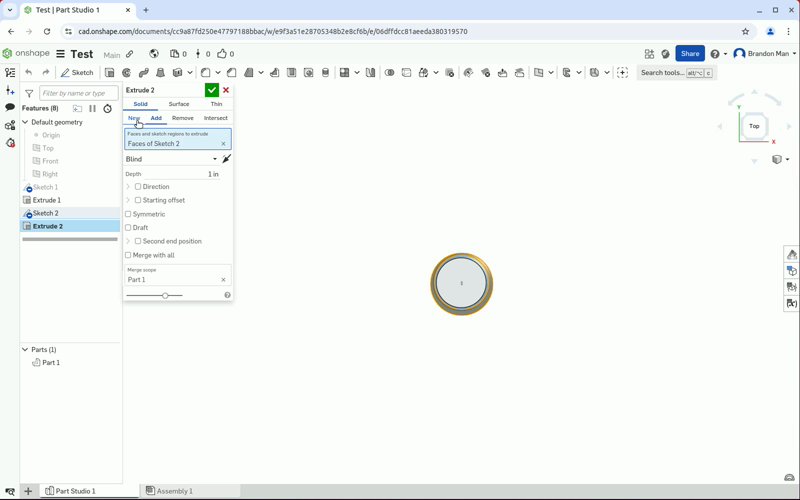
click(137, 120)
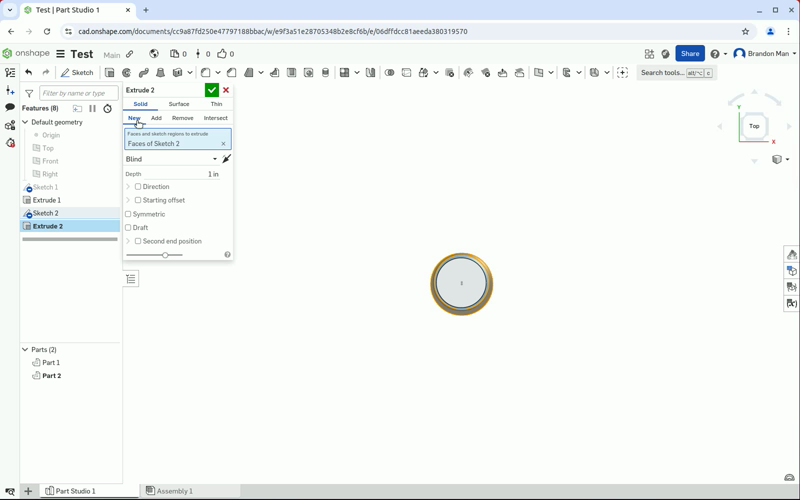
key(tab, 4)
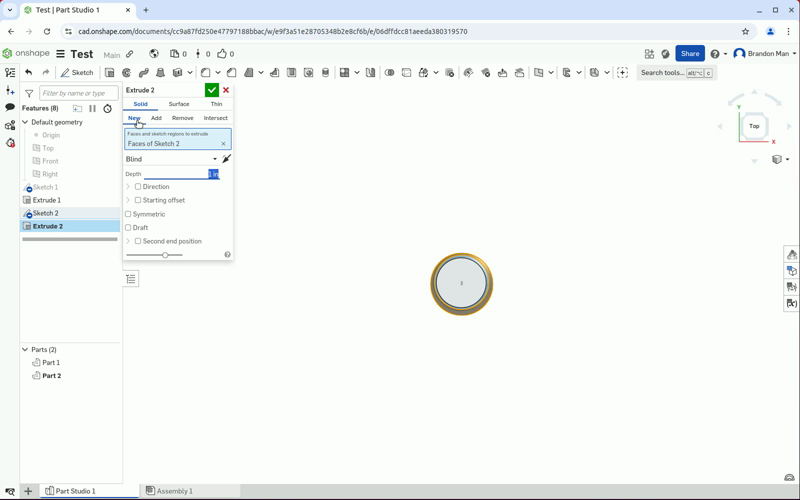
text(2.889)
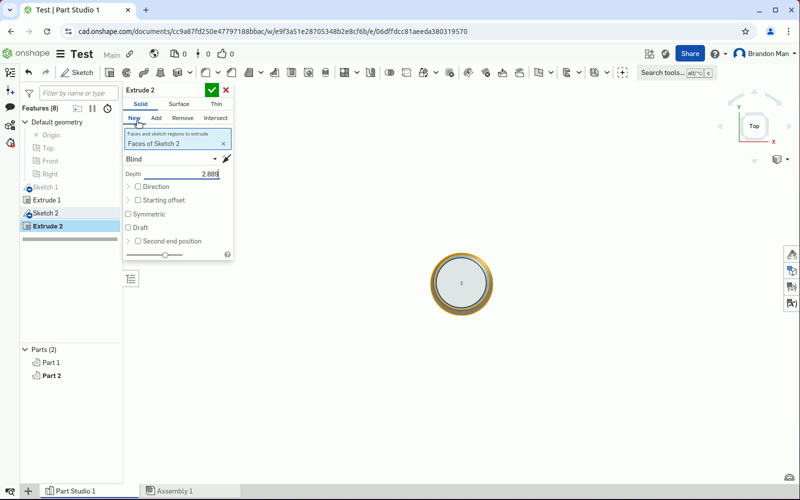
key(enter)
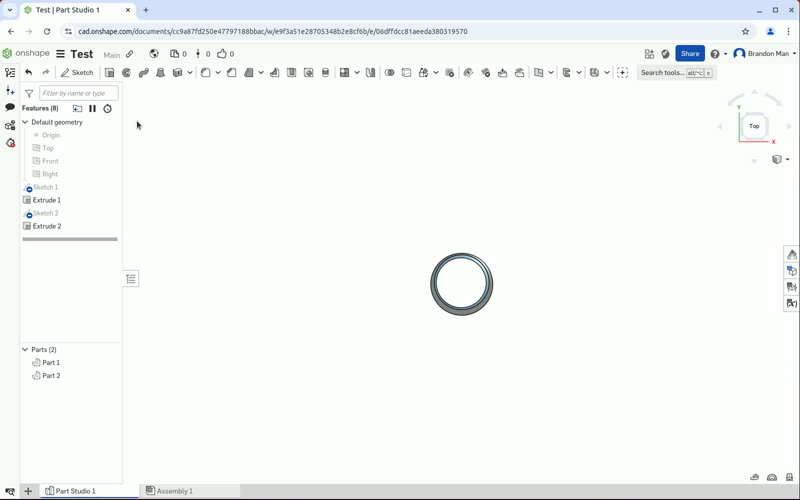
key(shift+h)
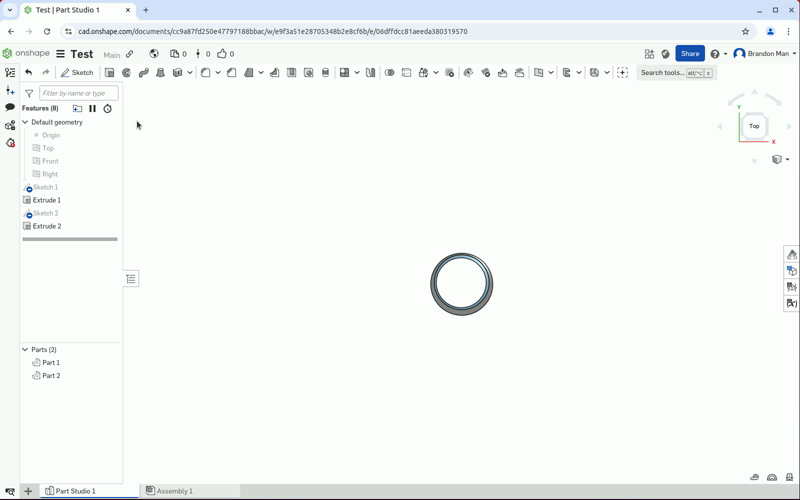
key(shift+h)
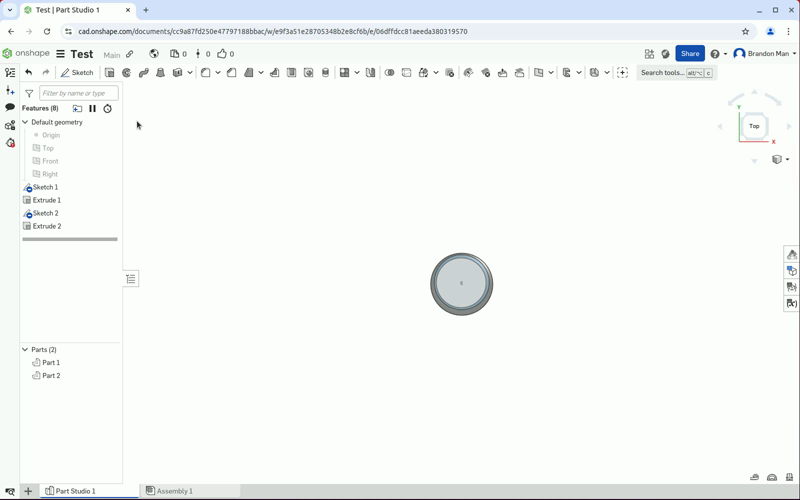
key(shift+7)
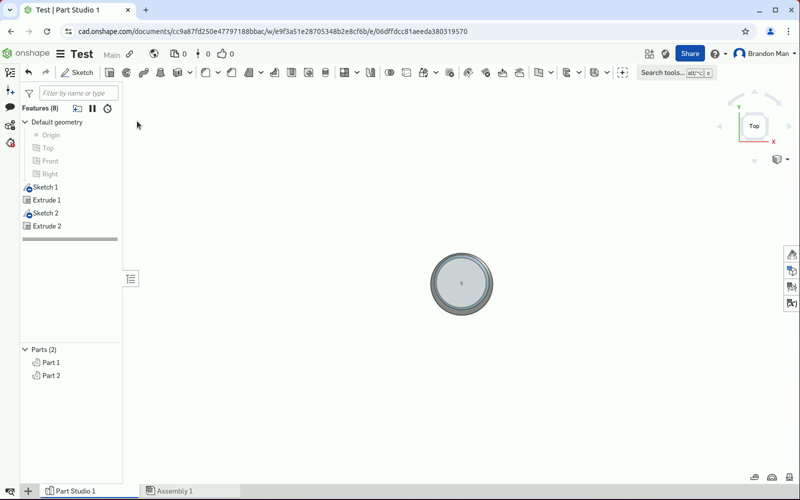
key(up, 3)
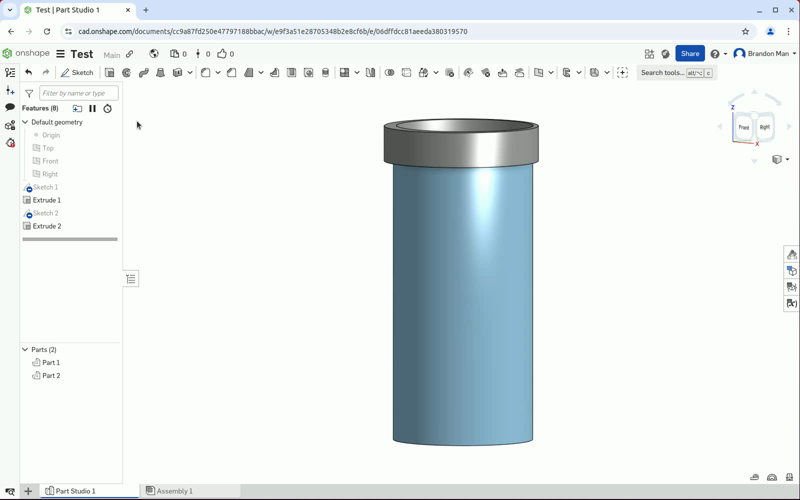
key(left, 3)
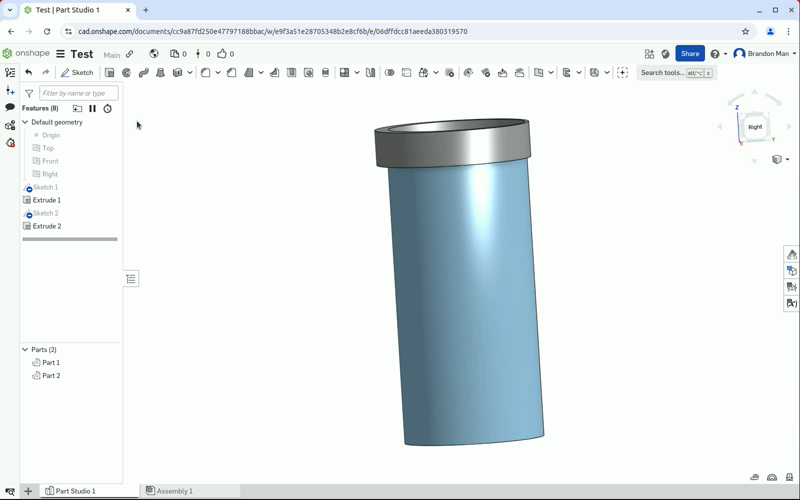
key(right, 3)
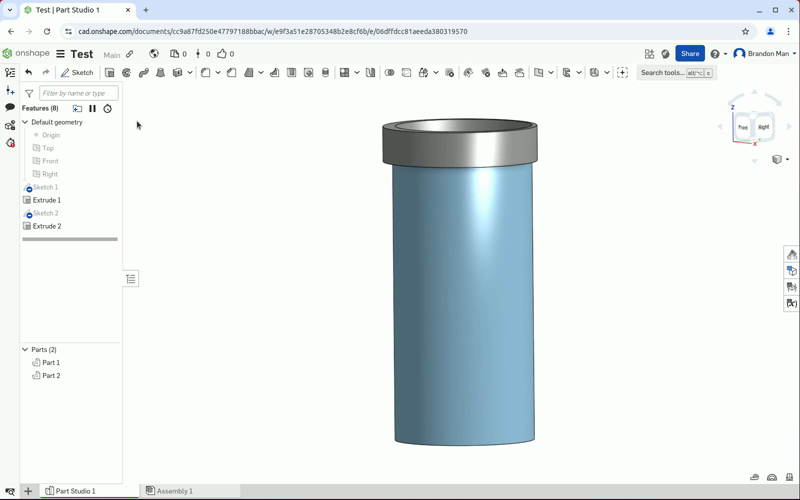
key(down, 3)
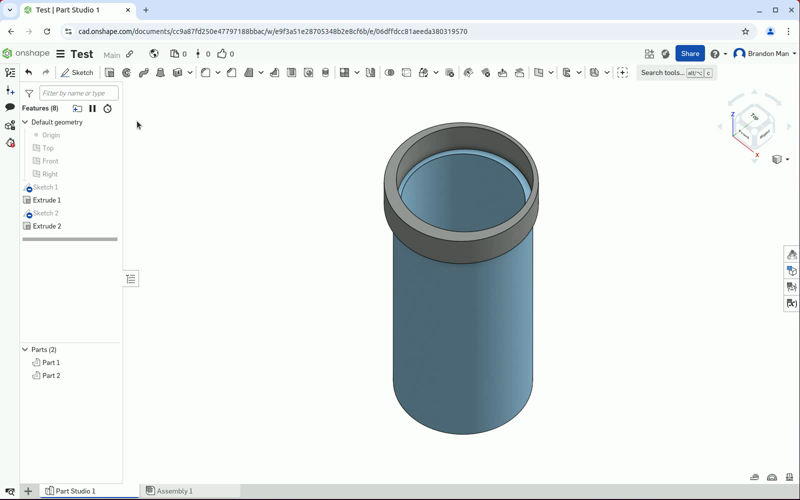
mouse_move(73, 189)
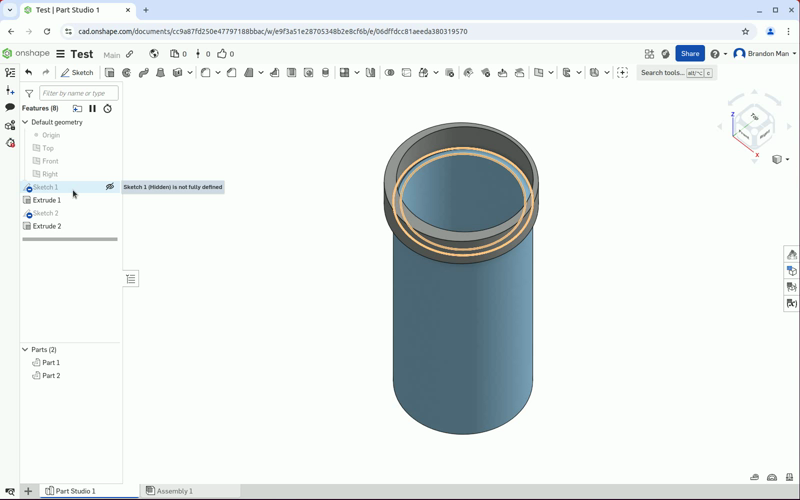
click(73, 189)